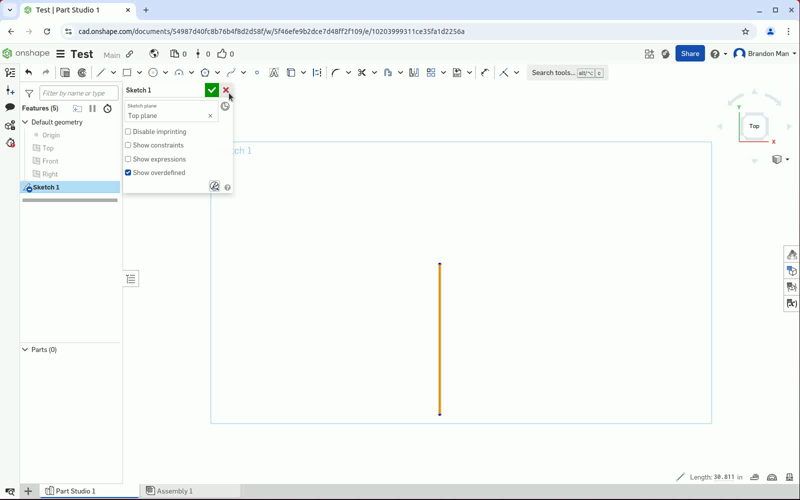
key(shift+h)
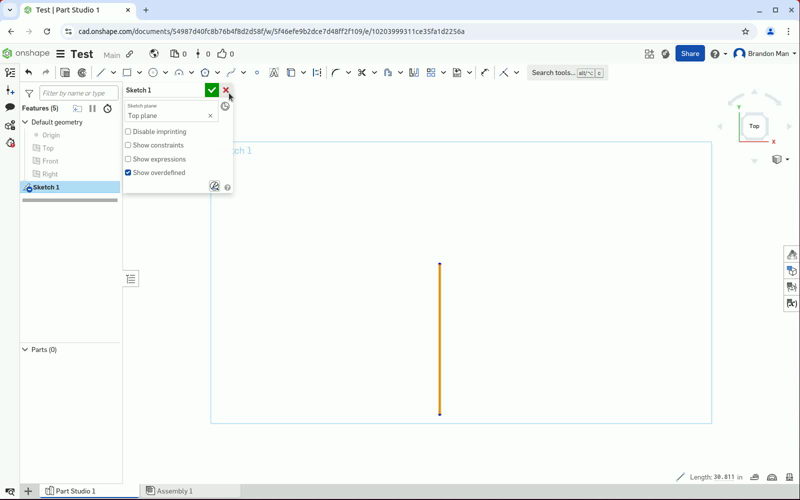
key(shift+s)
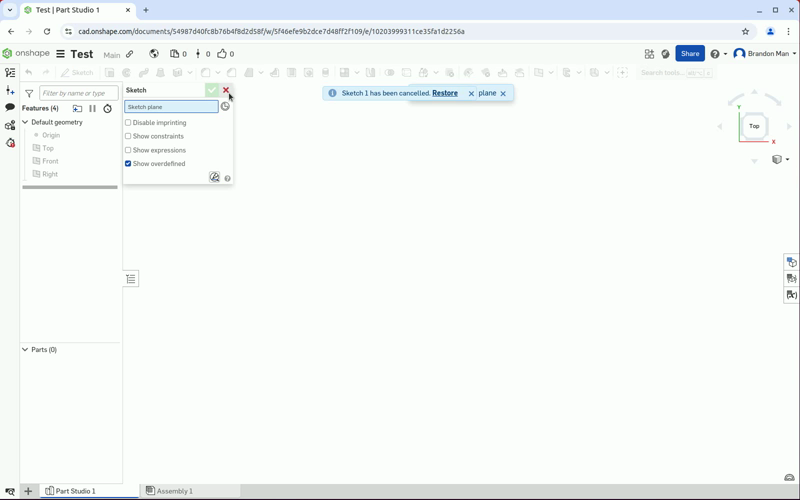
mouse_move(73, 150)
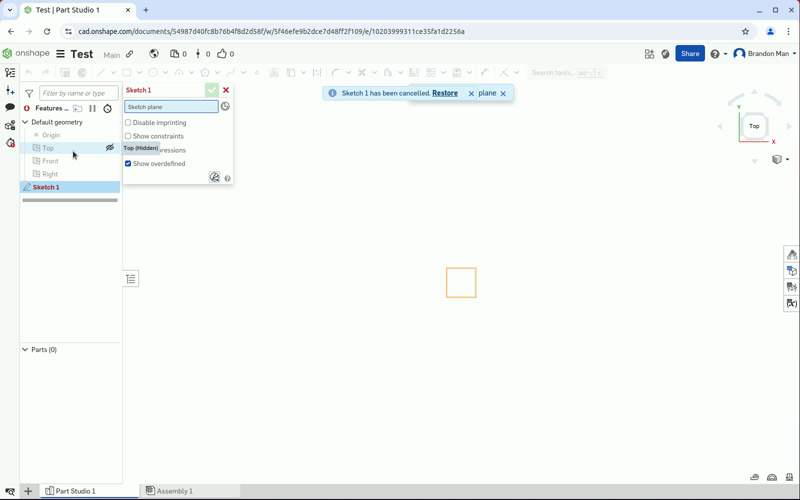
click(73, 150)
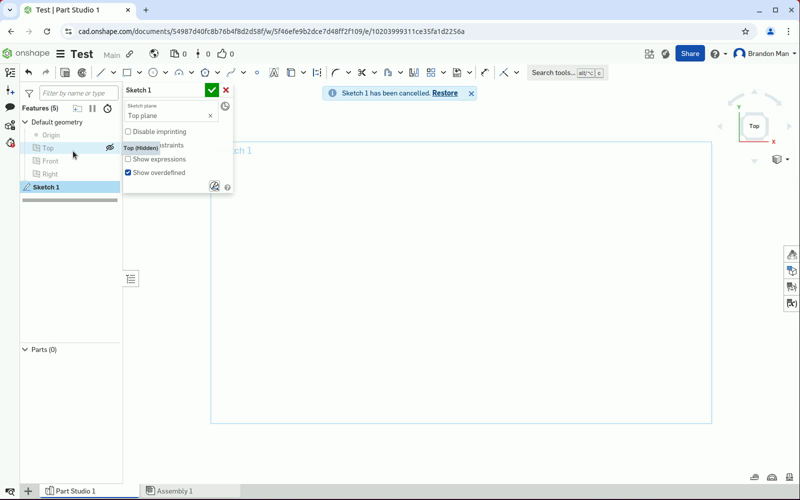
mouse_move(73, 352)
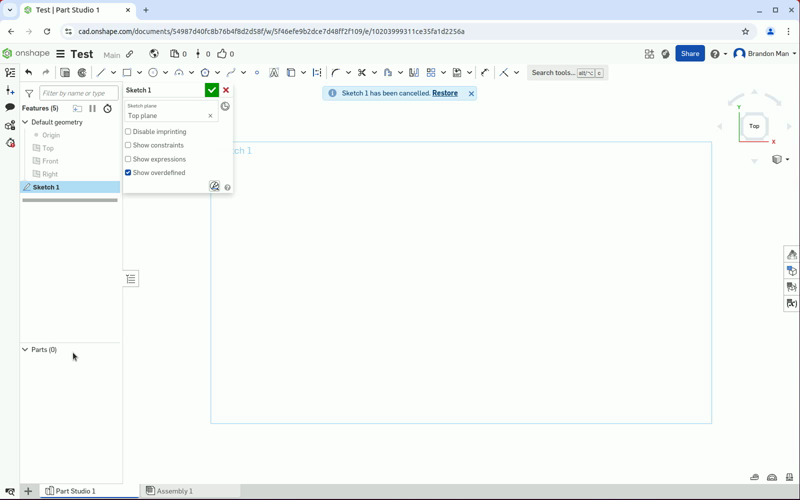
key(y)
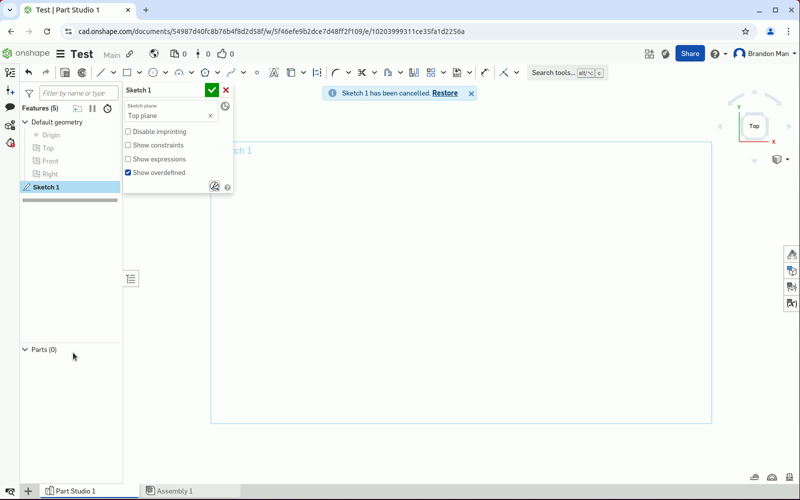
key(l)
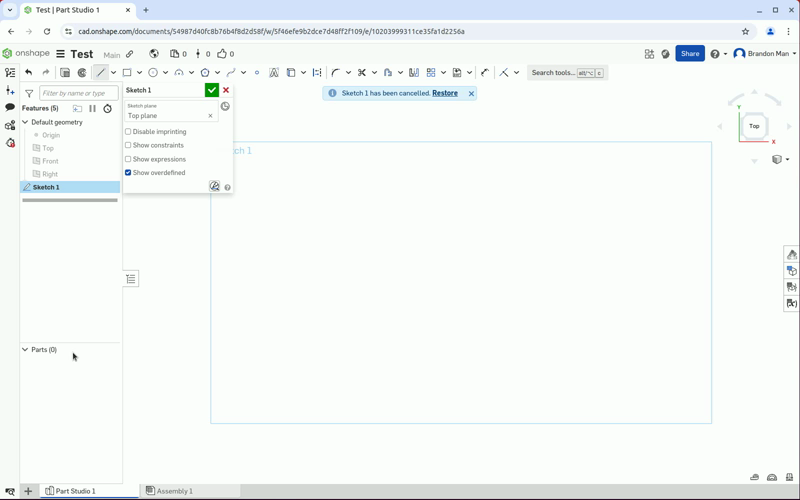
key_down(shift)
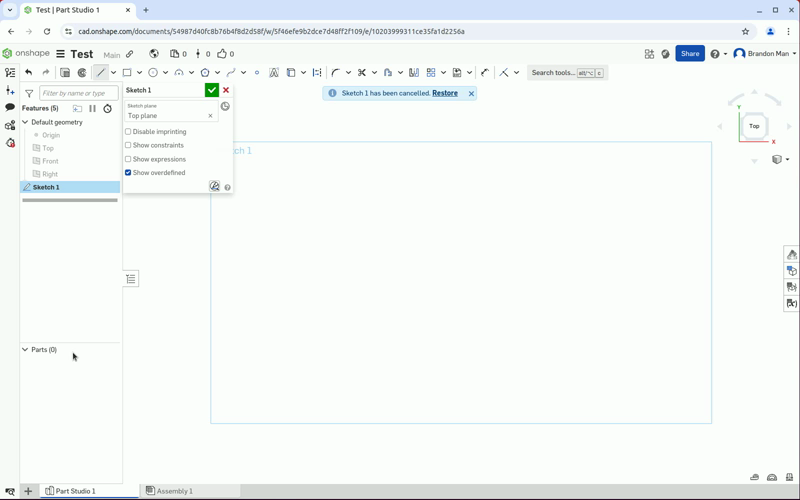
mouse_move(382, 395)
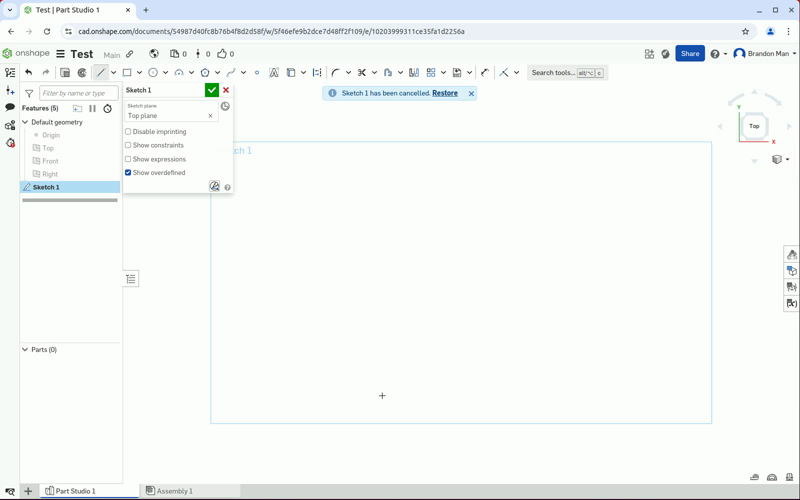
click(382, 395)
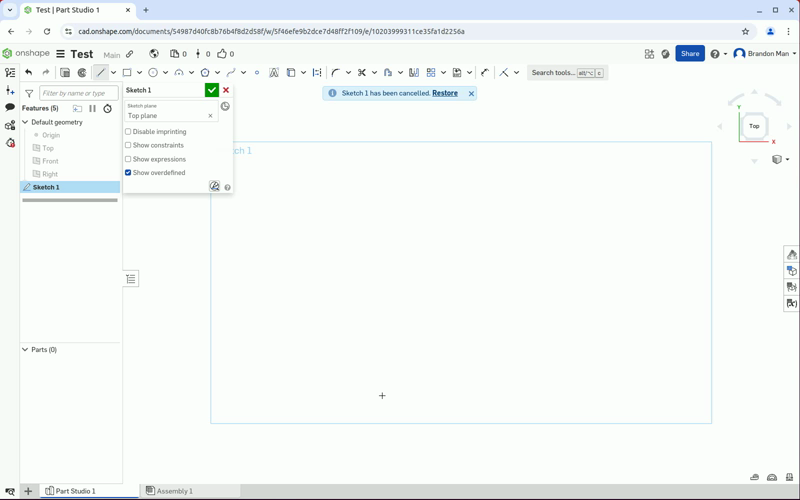
key_up(shift)
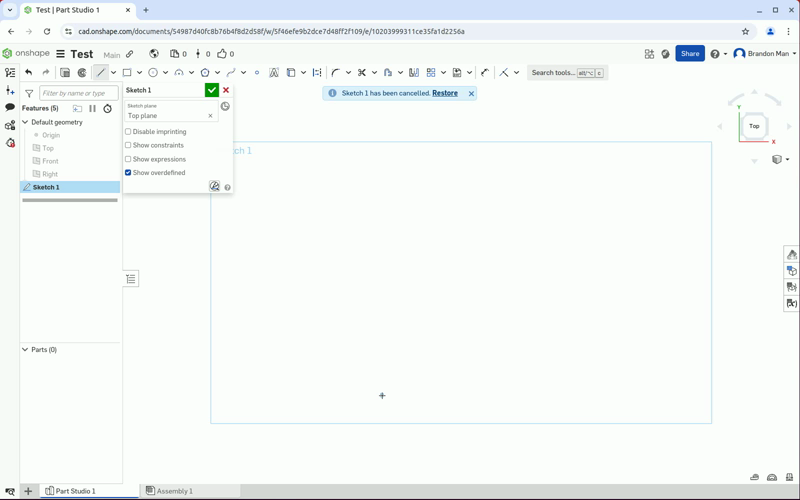
key_down(shift)
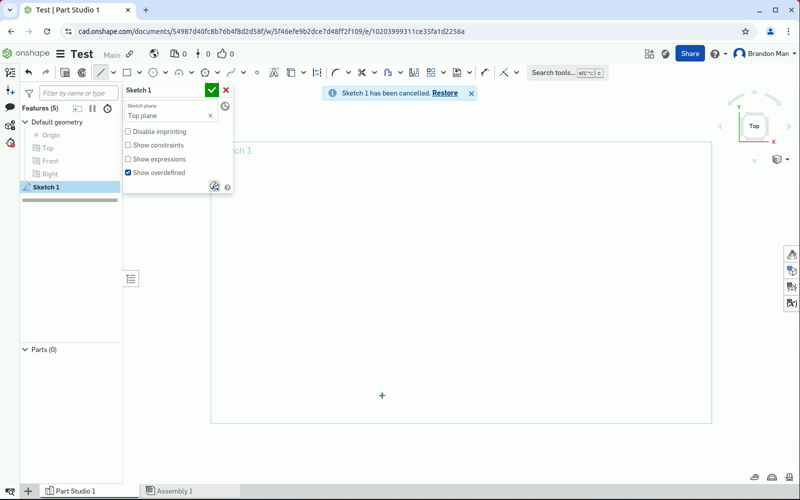
mouse_move(460, 395)
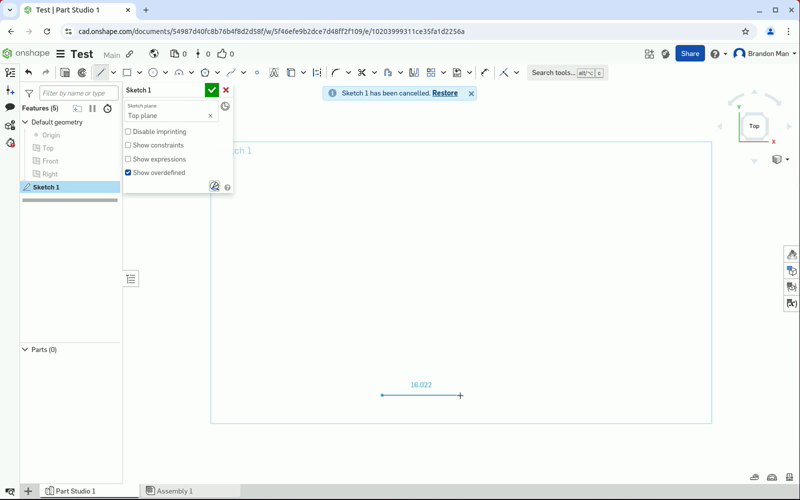
click(460, 395)
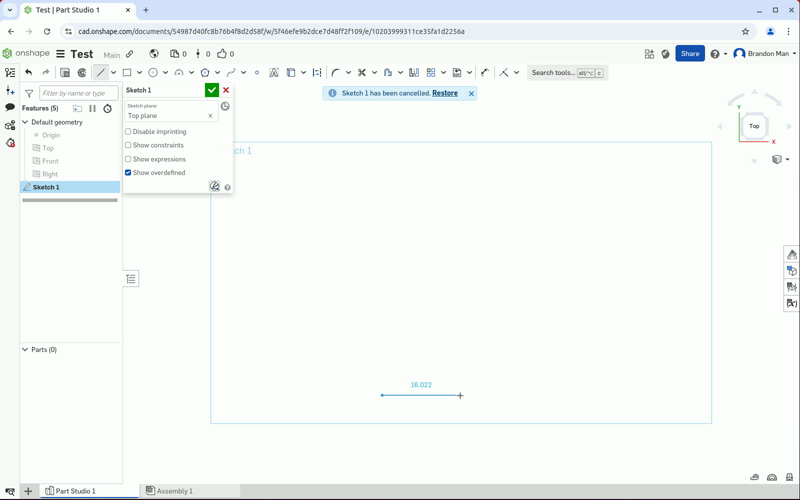
key_up(shift)
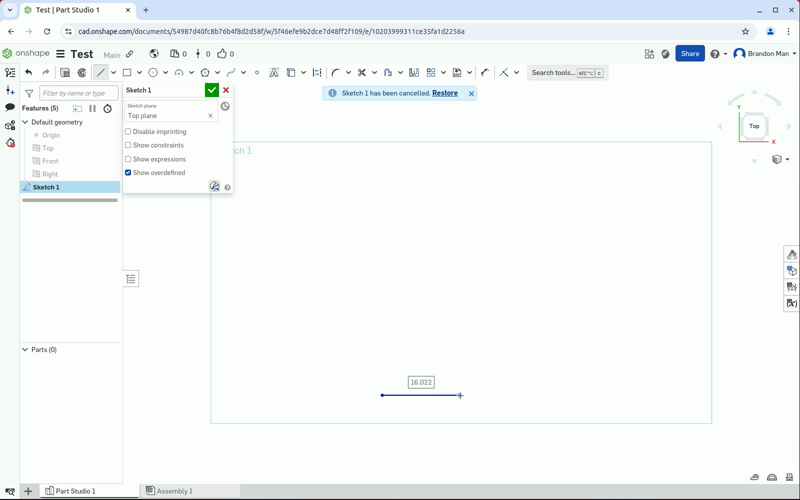
key_down(shift)
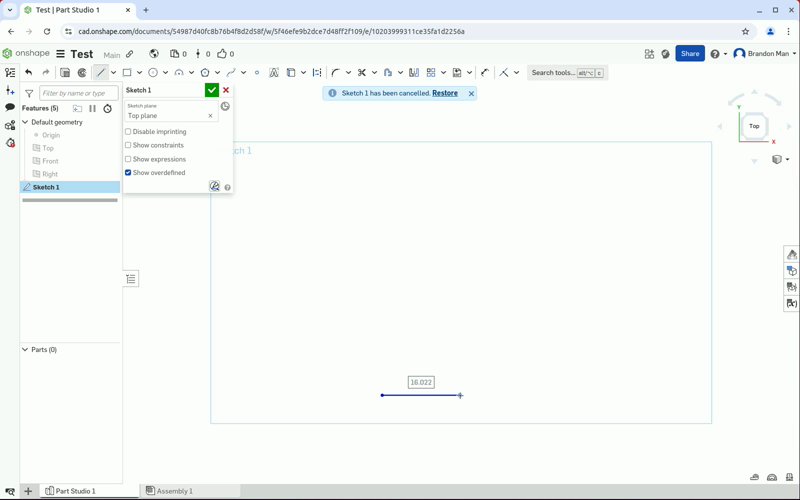
mouse_move(460, 282)
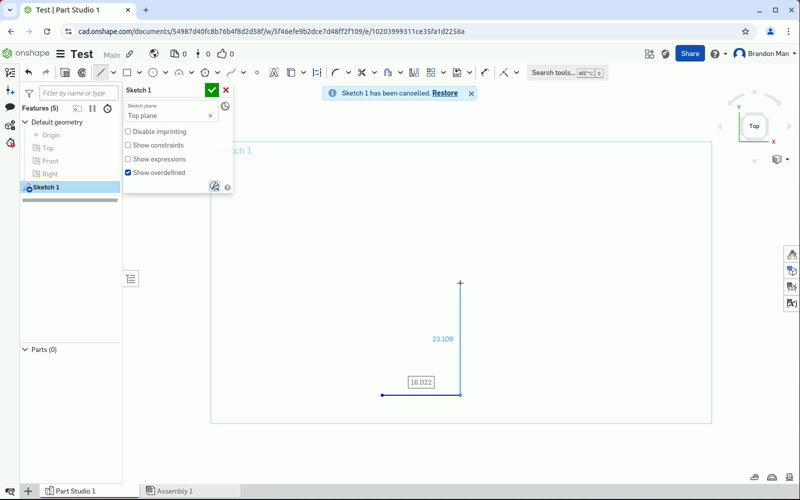
click(460, 282)
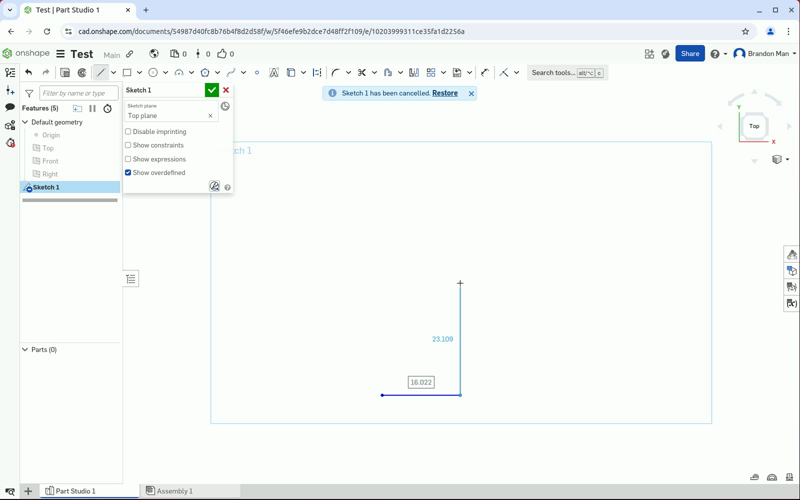
key_up(shift)
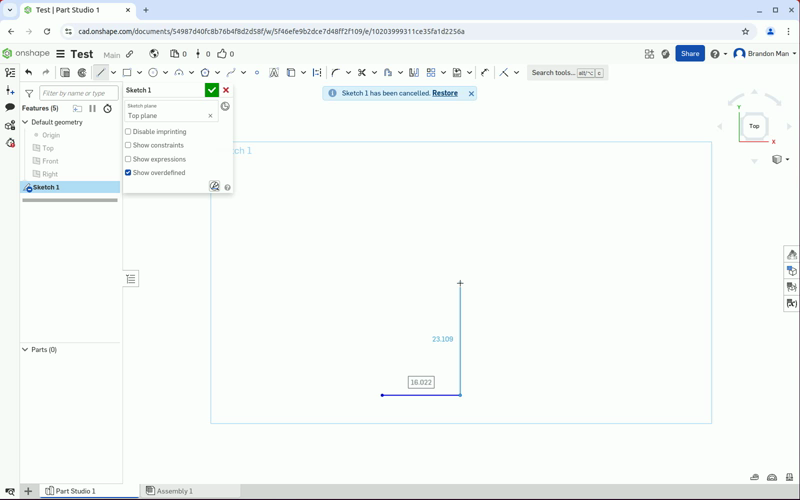
key_down(shift)
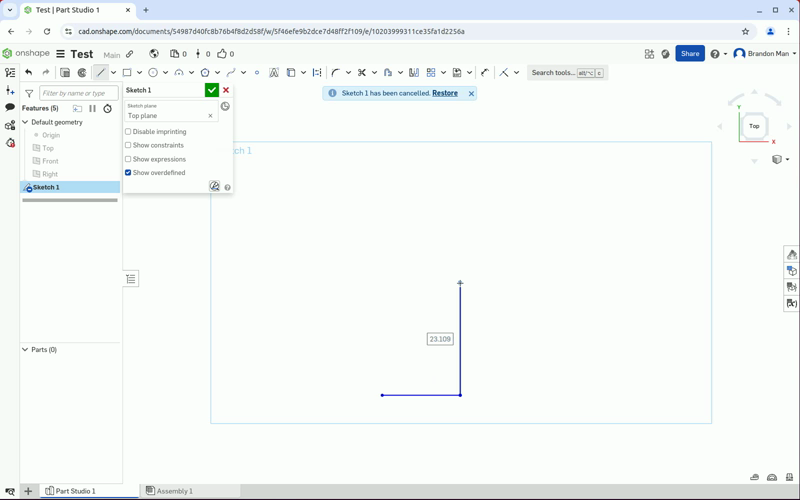
mouse_move(382, 282)
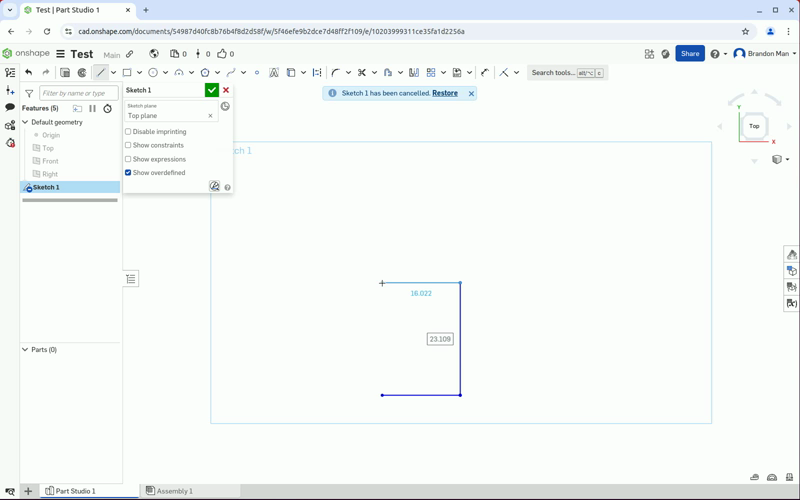
click(382, 282)
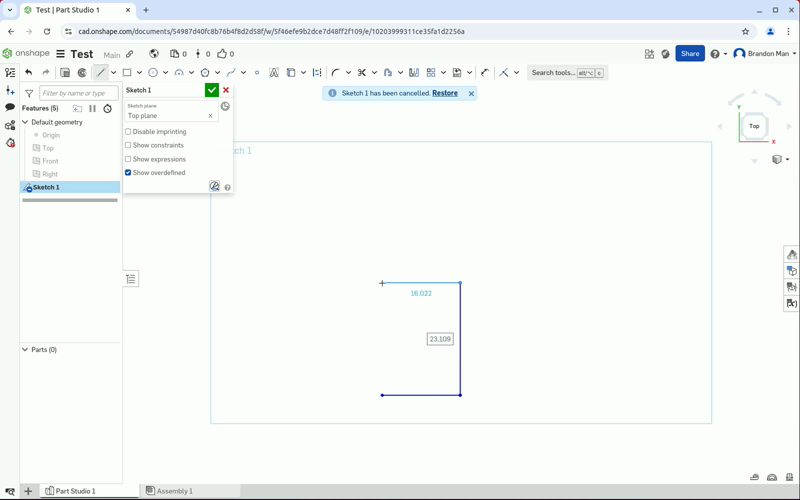
key_up(shift)
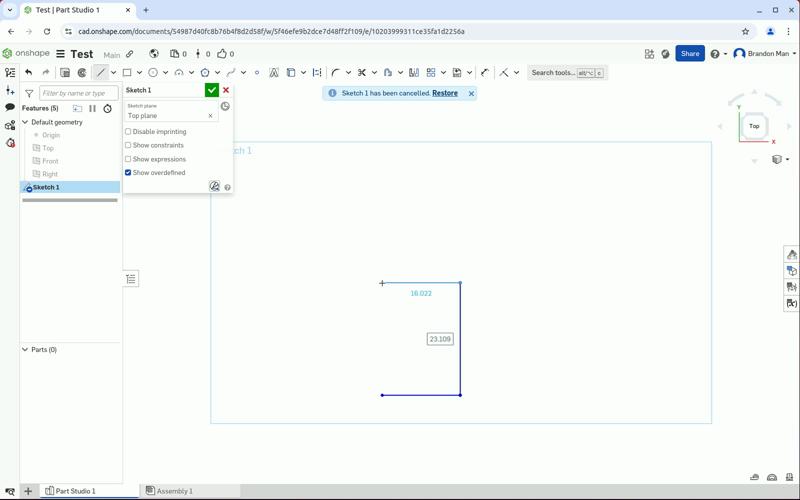
key_down(shift)
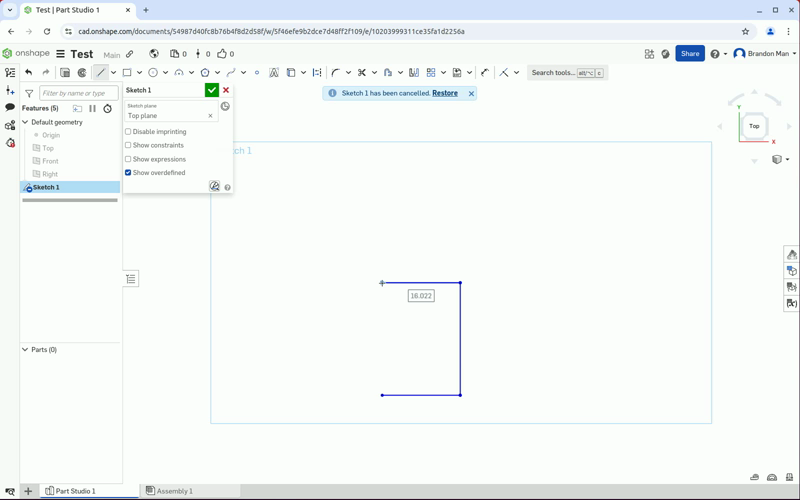
mouse_move(382, 395)
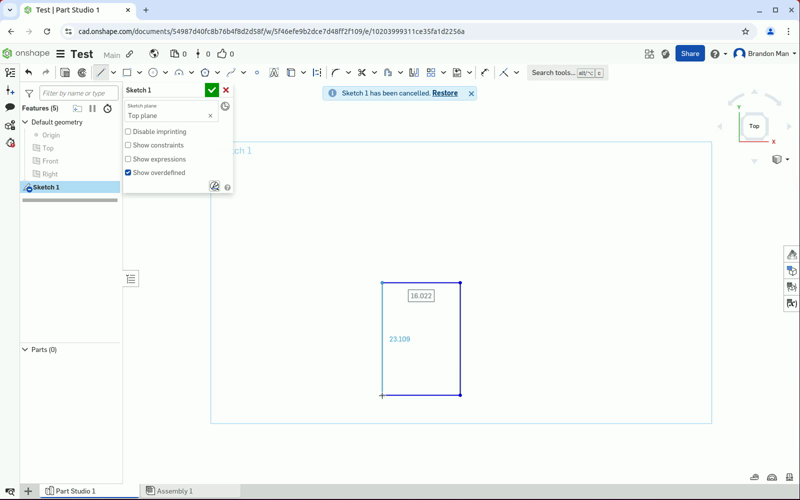
key_up(shift)
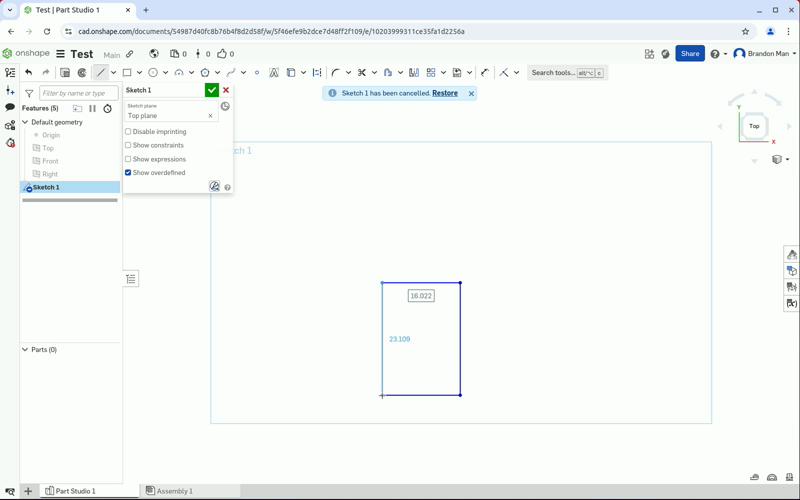
click(382, 395)
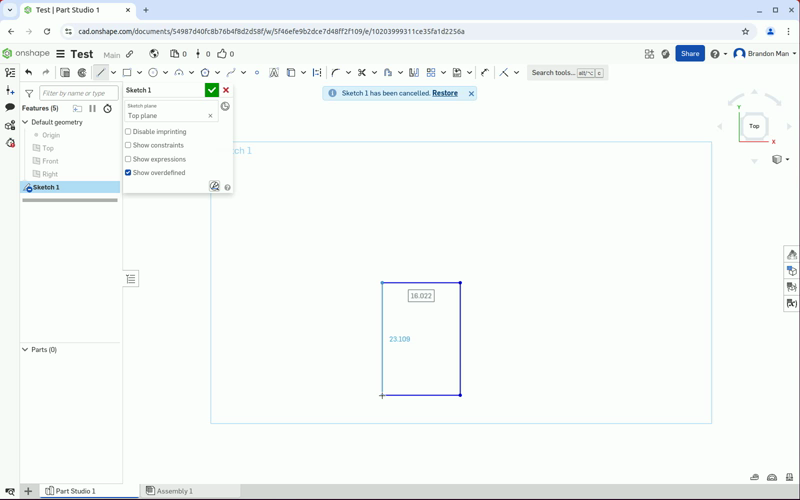
key(esc)
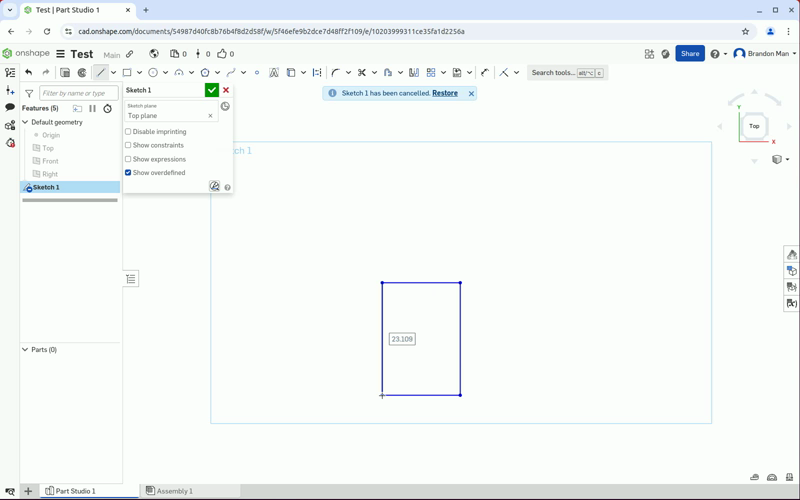
mouse_move(407, 355)
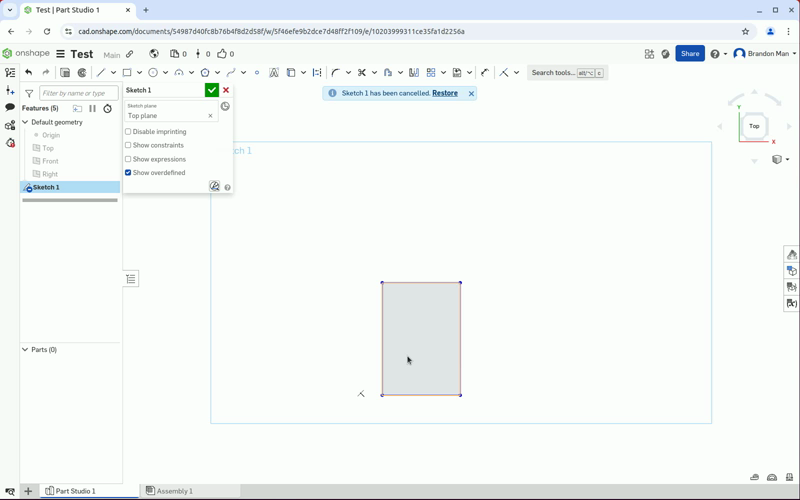
click(407, 355)
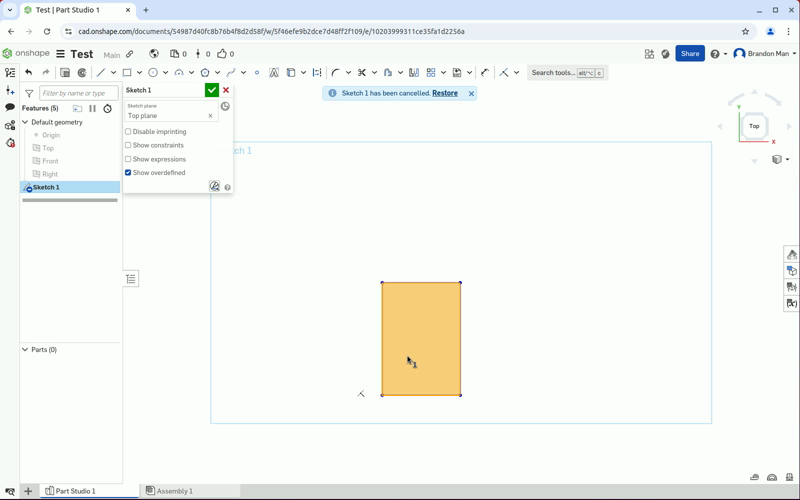
mouse_move(73, 352)
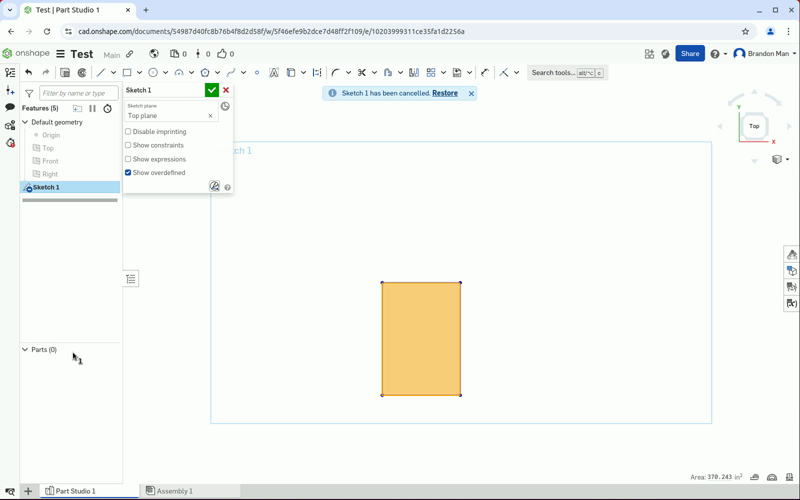
key(shift+y)
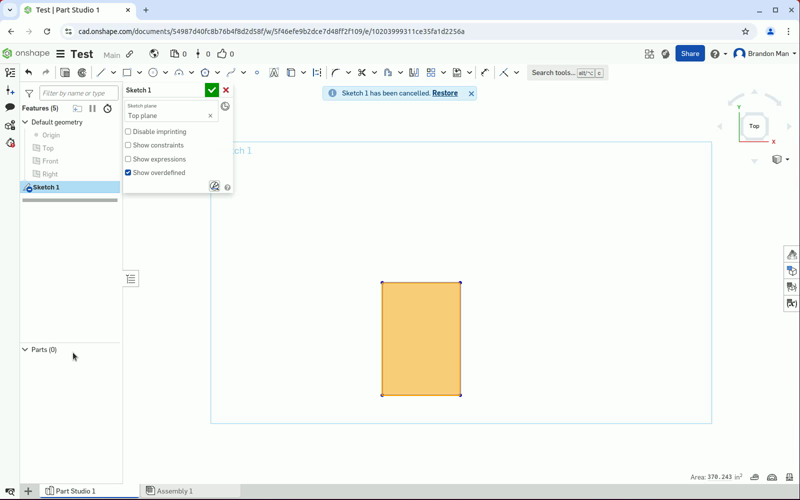
key(shift+e)
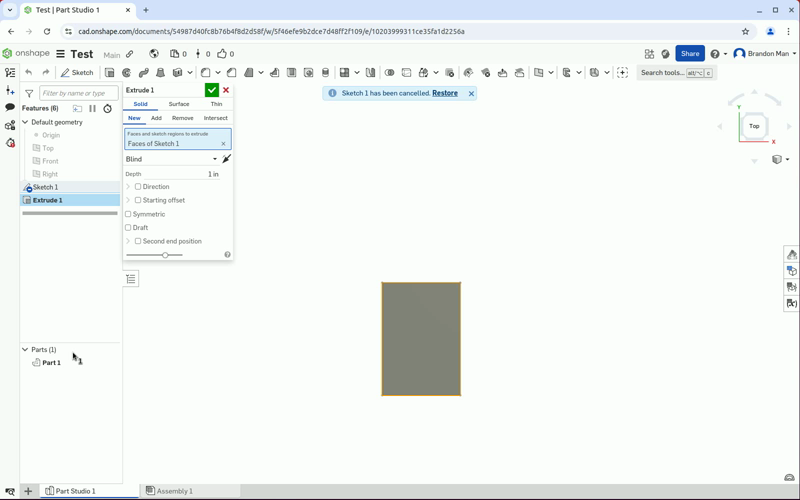
mouse_move(143, 106)
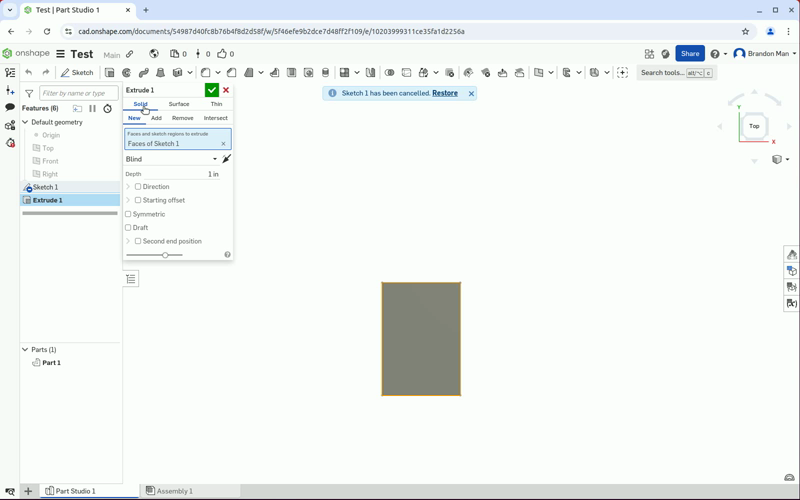
click(143, 106)
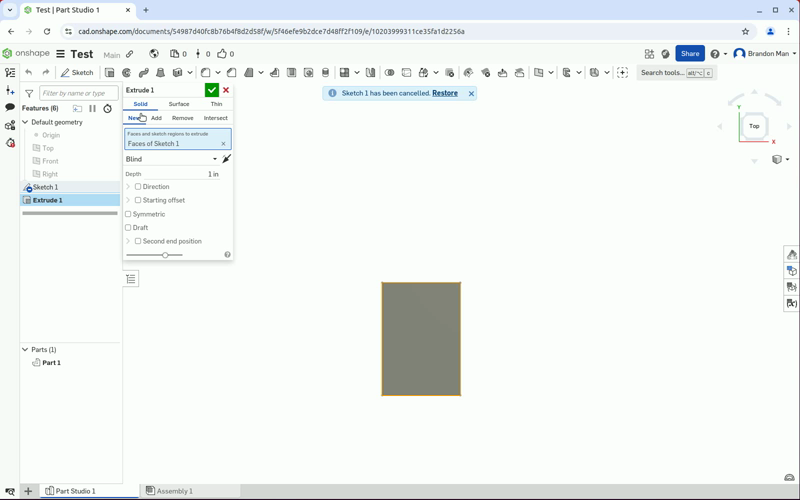
mouse_move(137, 120)
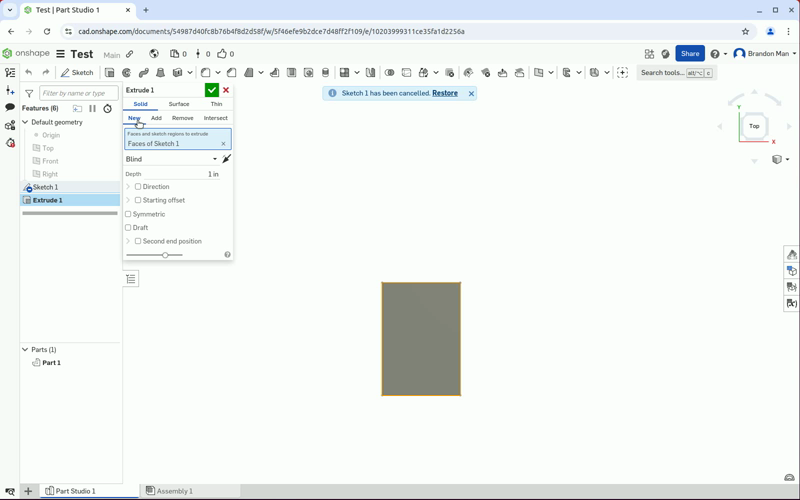
click(137, 120)
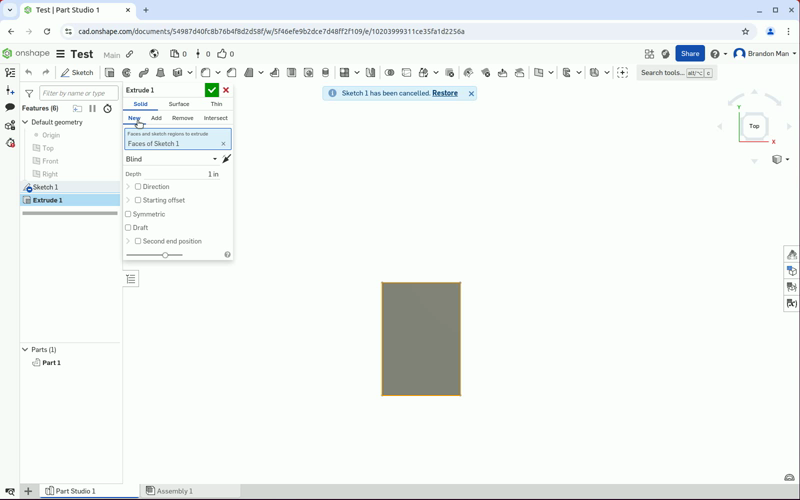
key(tab, 4)
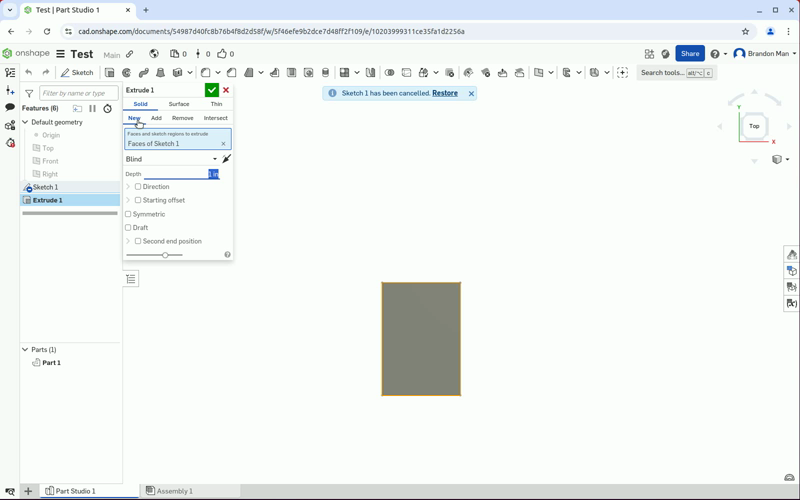
text(5.777)
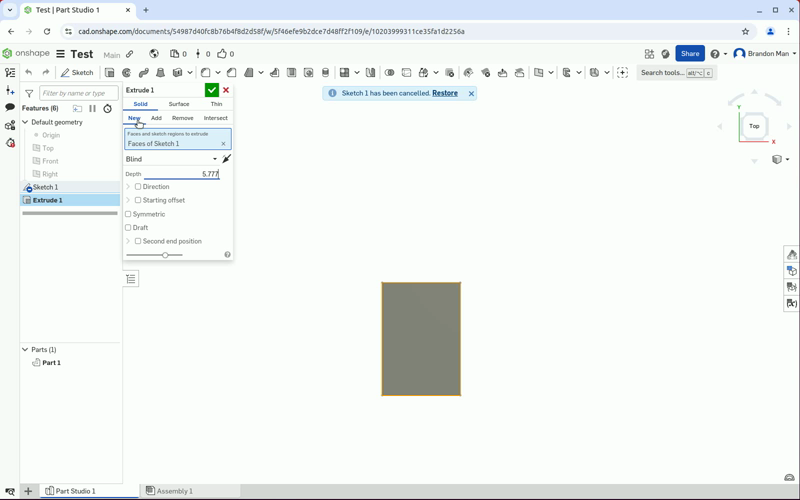
key(enter)
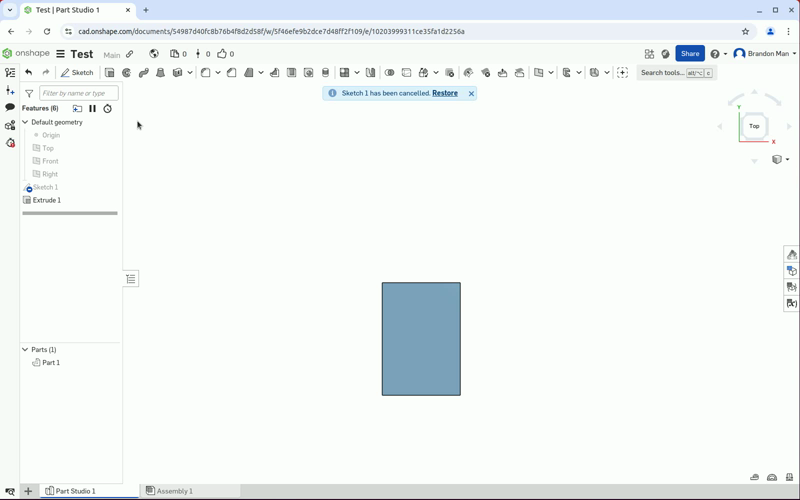
key(shift+h)
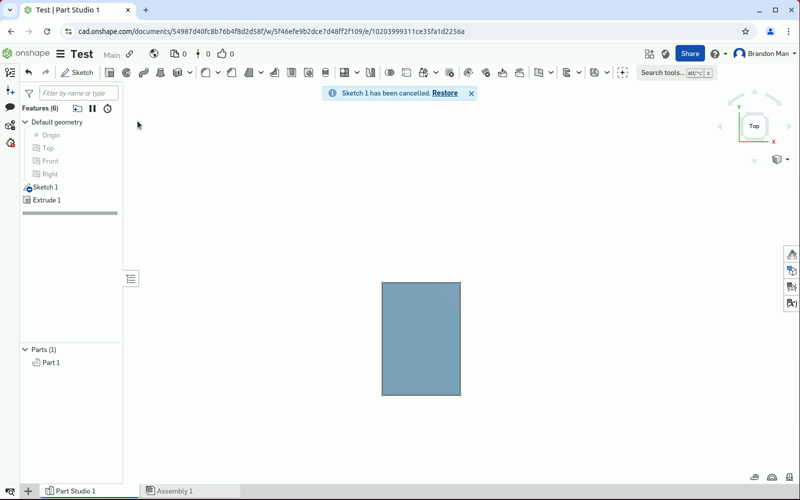
key(shift+h)
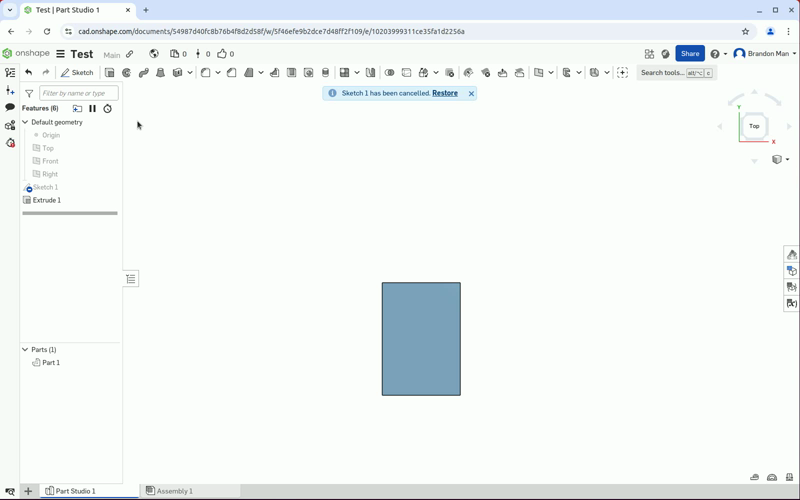
mouse_move(73, 189)
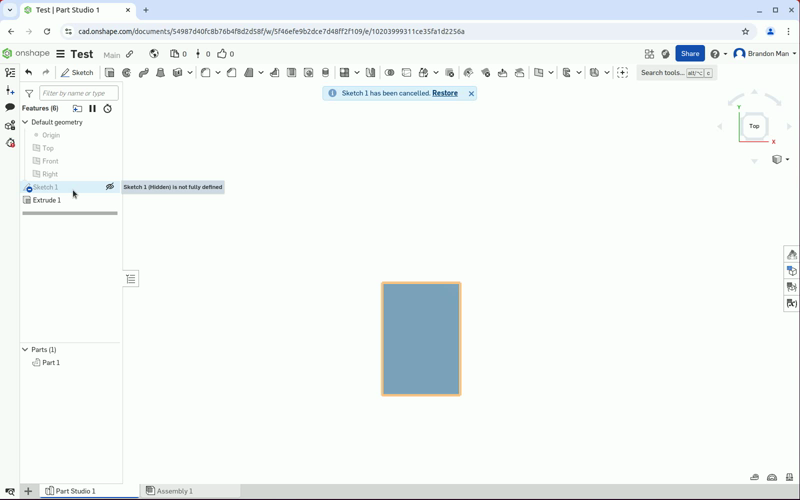
click(73, 189)
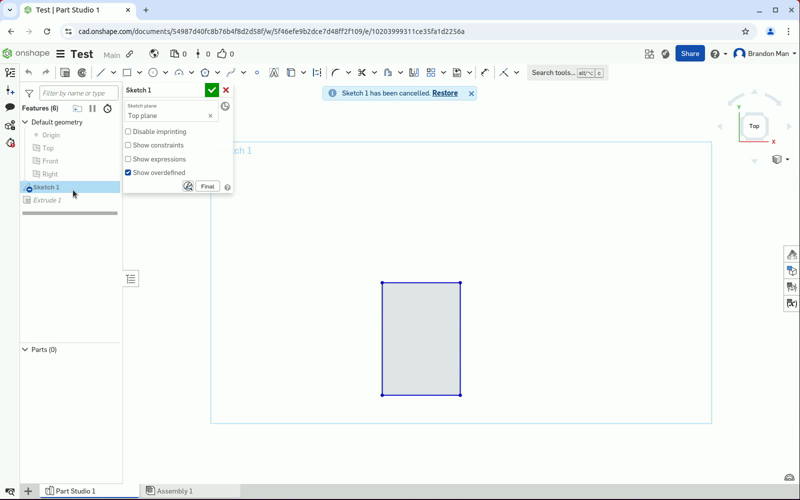
mouse_move(229, 92)
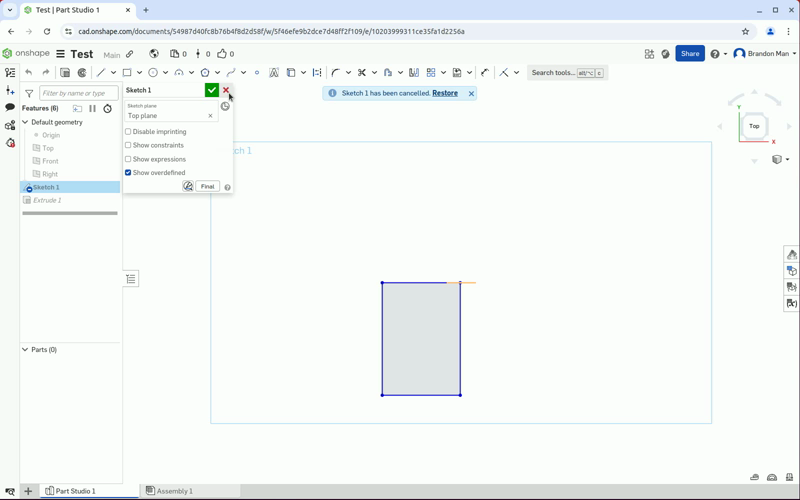
click(229, 92)
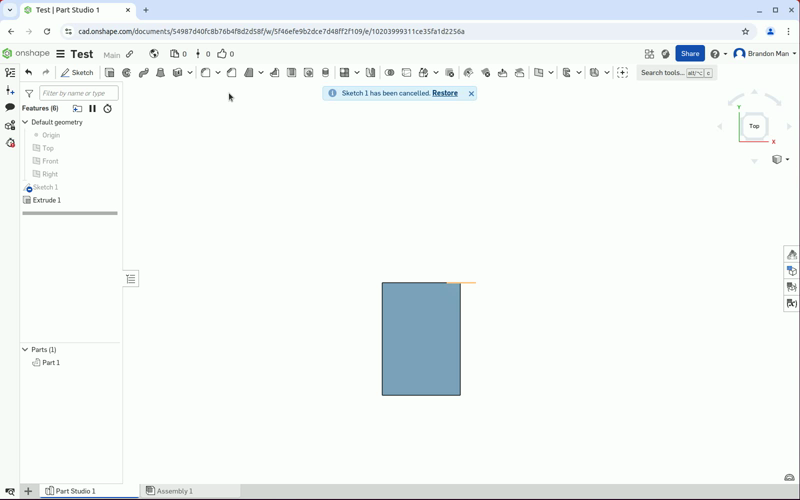
mouse_move(541, 75)
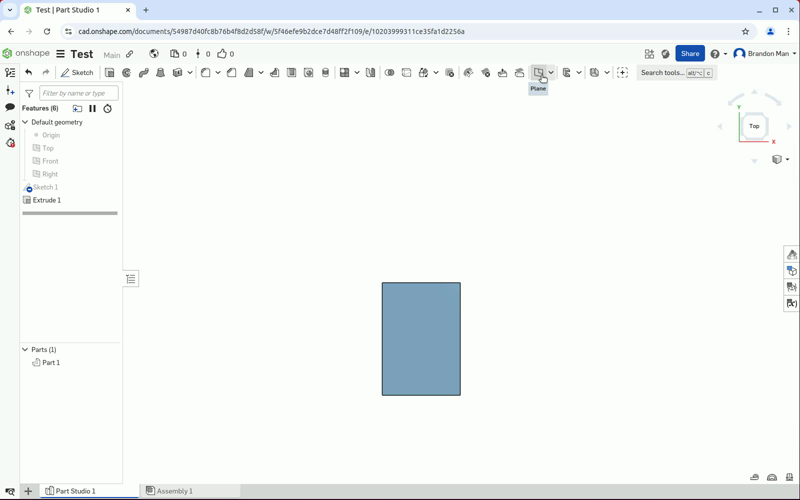
click(541, 75)
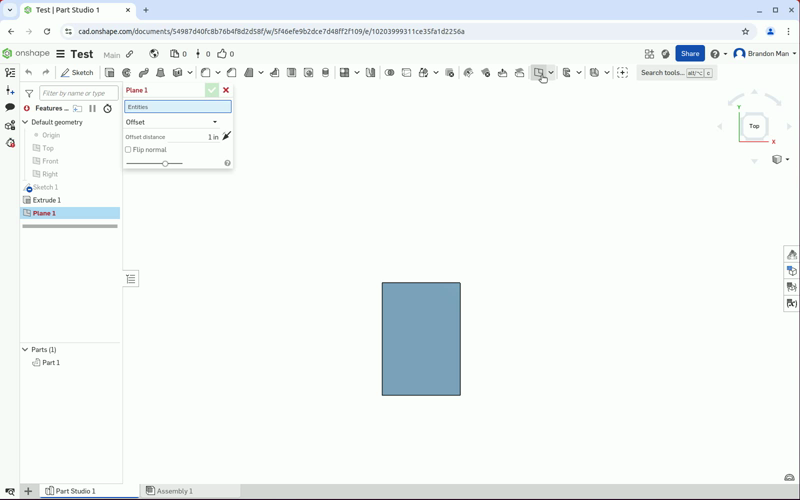
mouse_move(73, 150)
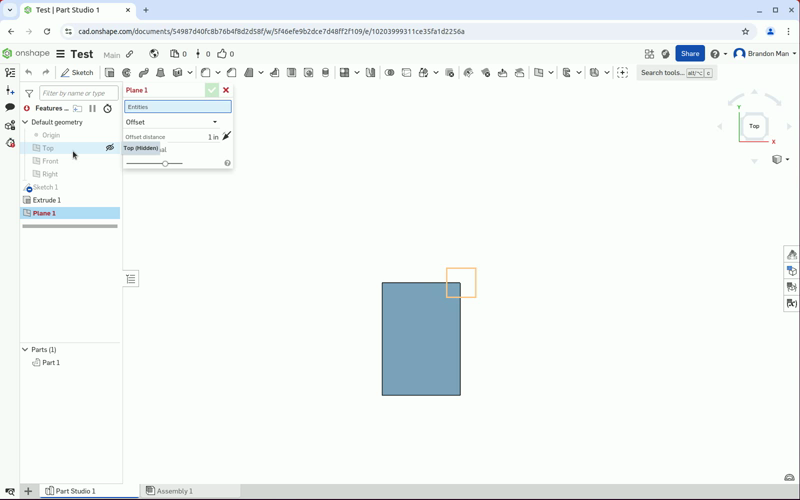
click(73, 150)
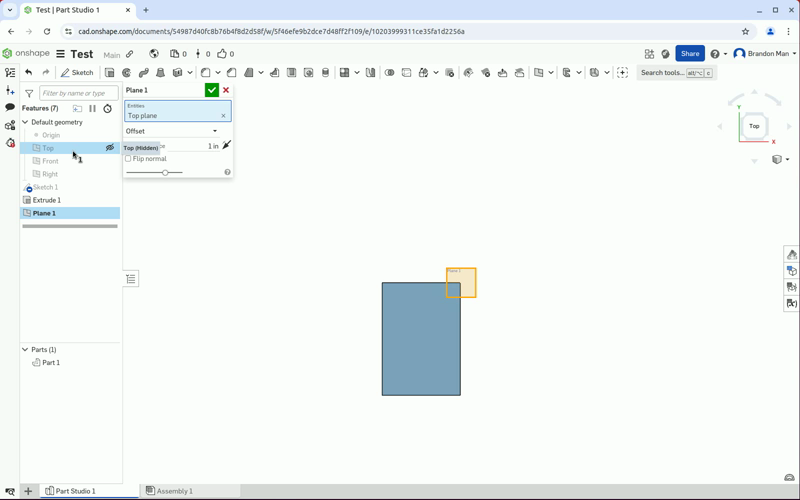
key(tab, 2)
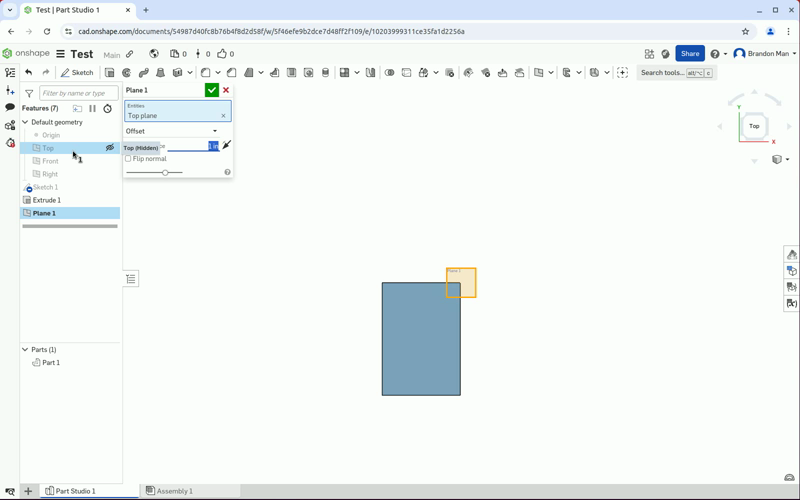
text(5.792)
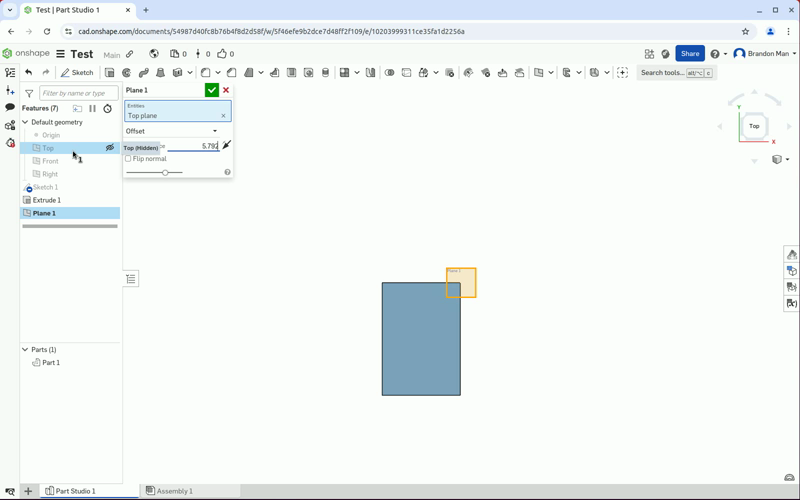
key(enter, 2)
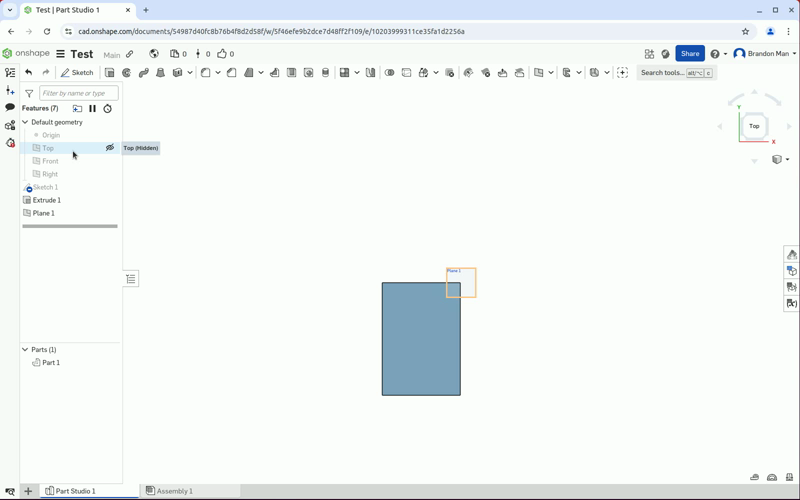
key(shift+s)
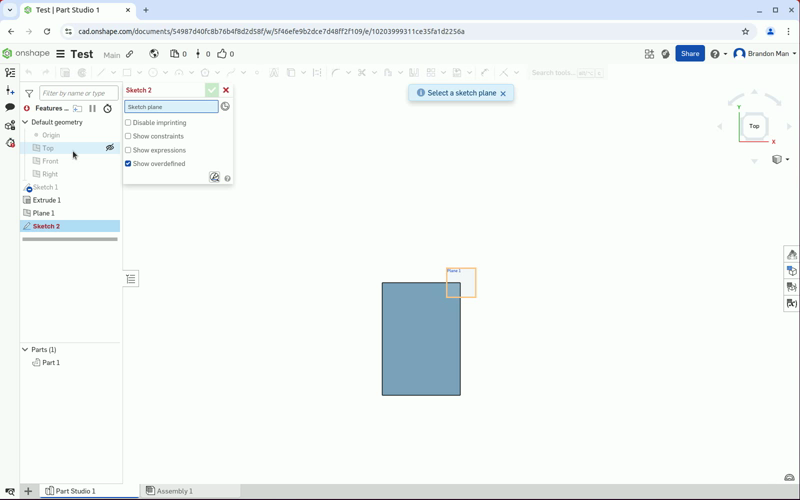
mouse_move(73, 215)
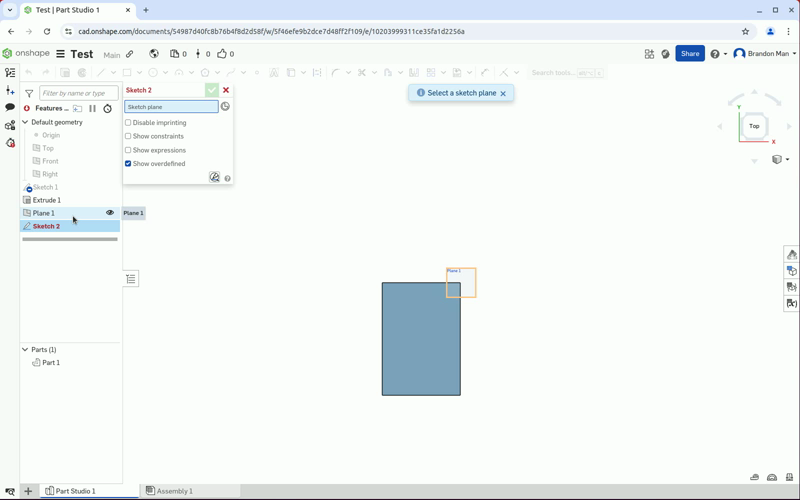
click(73, 215)
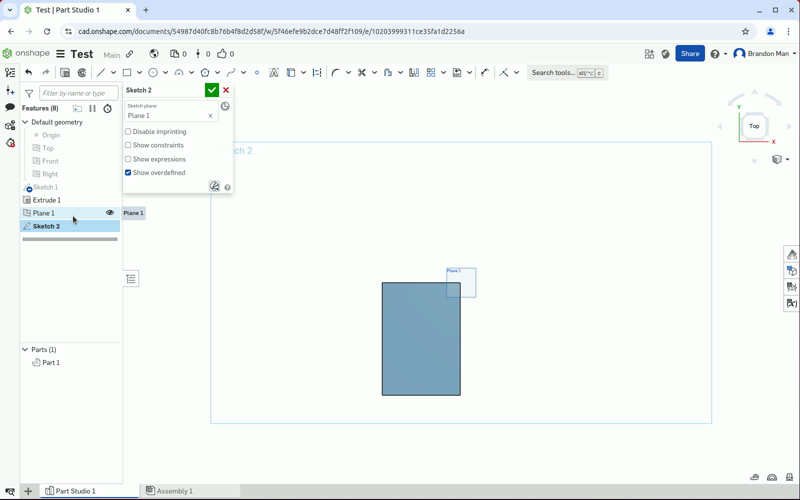
mouse_move(73, 352)
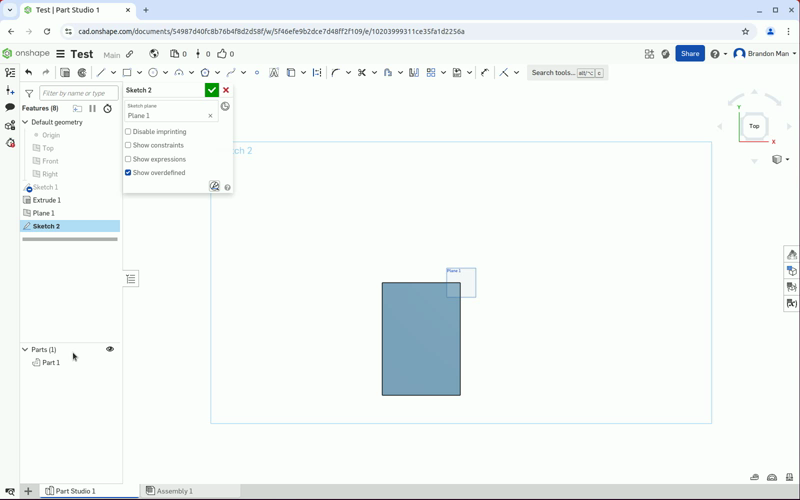
key(y)
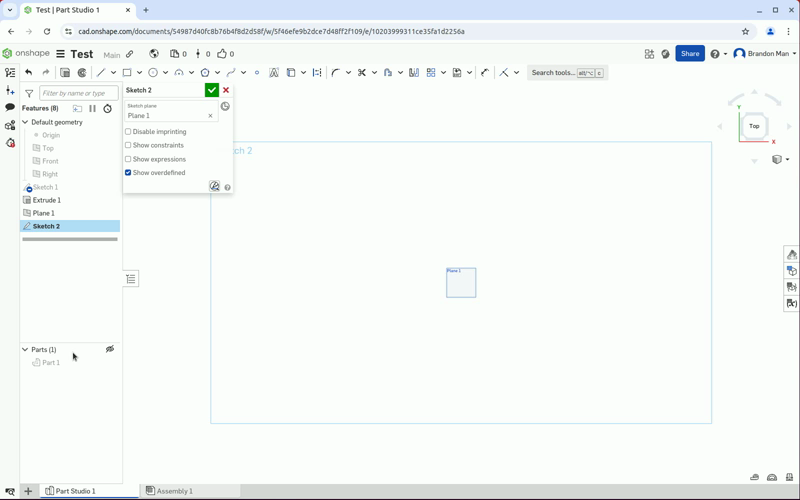
key(l)
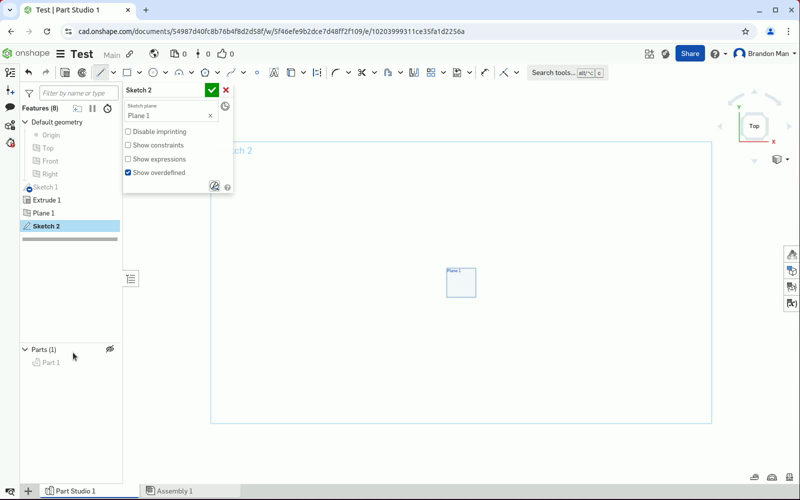
key_down(shift)
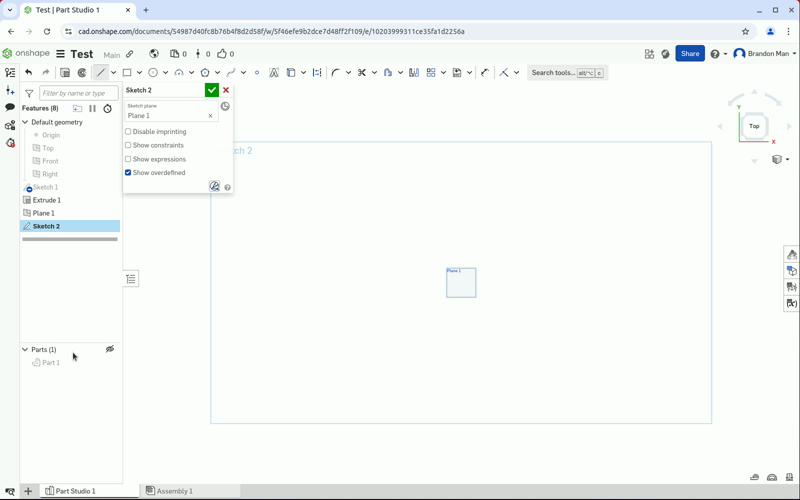
mouse_move(382, 334)
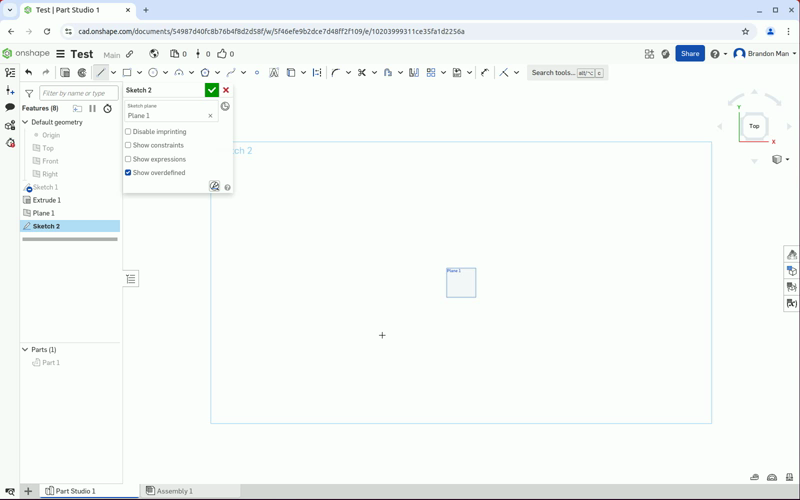
click(382, 334)
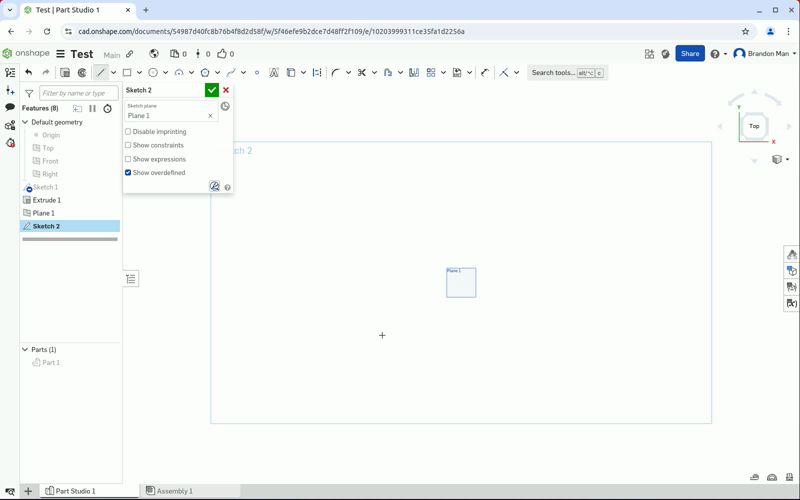
key_up(shift)
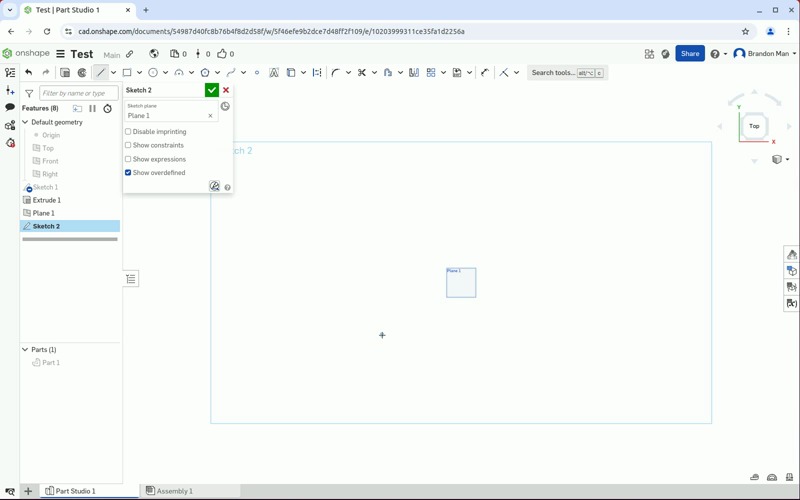
key_down(shift)
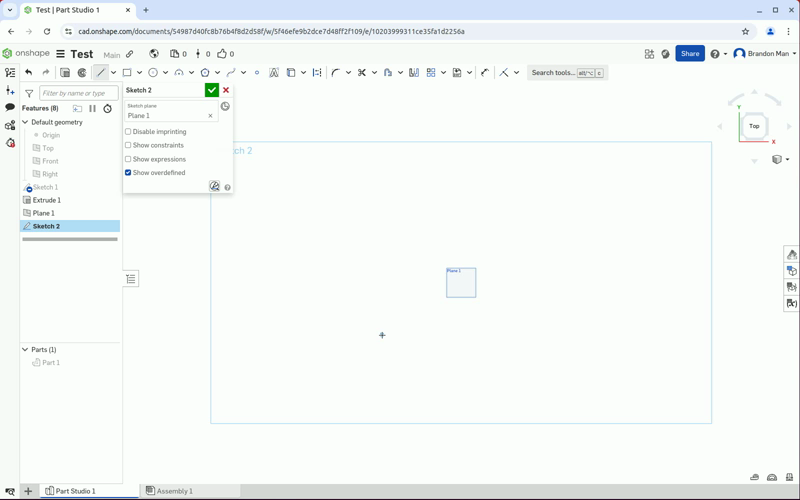
mouse_move(461, 334)
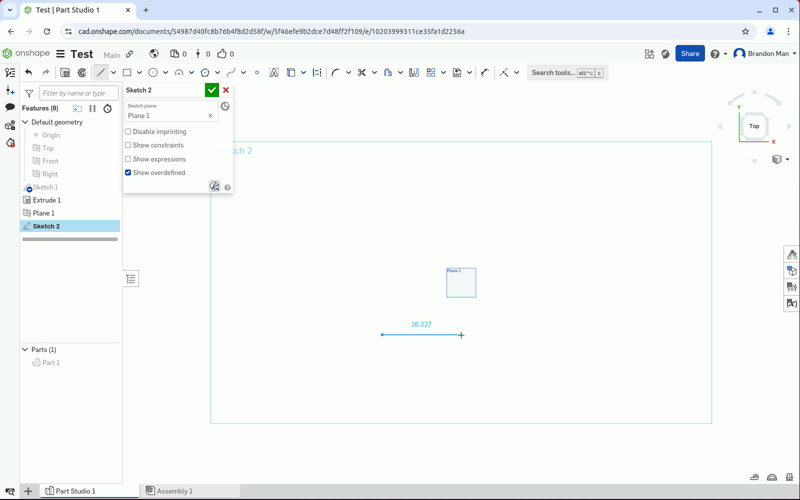
click(461, 334)
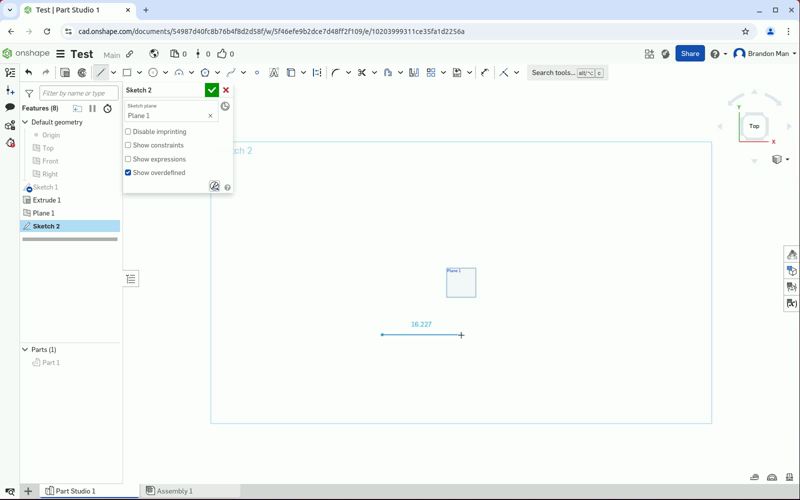
key_up(shift)
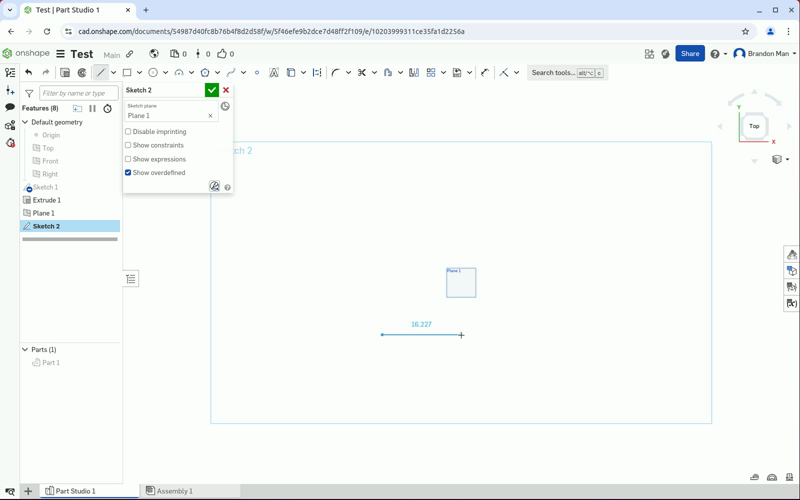
key_down(shift)
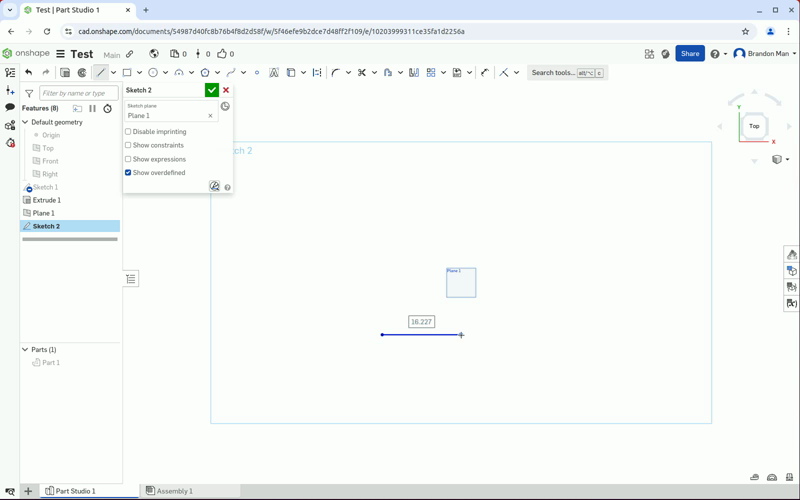
mouse_move(491, 334)
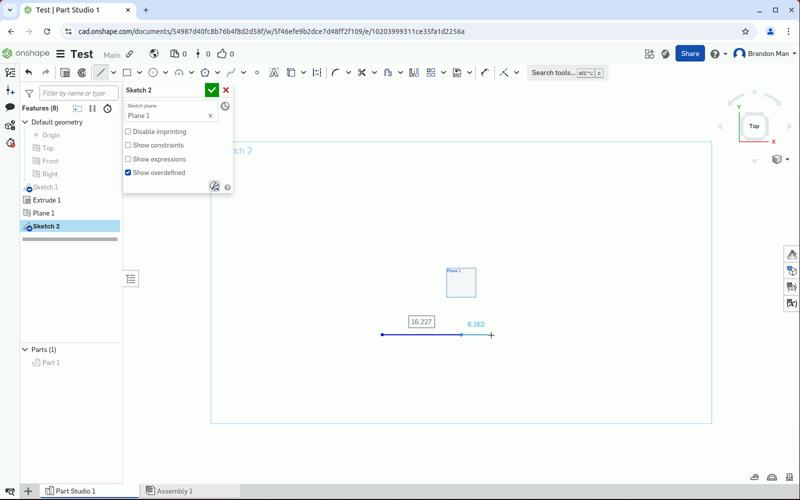
mouse_move(461, 282)
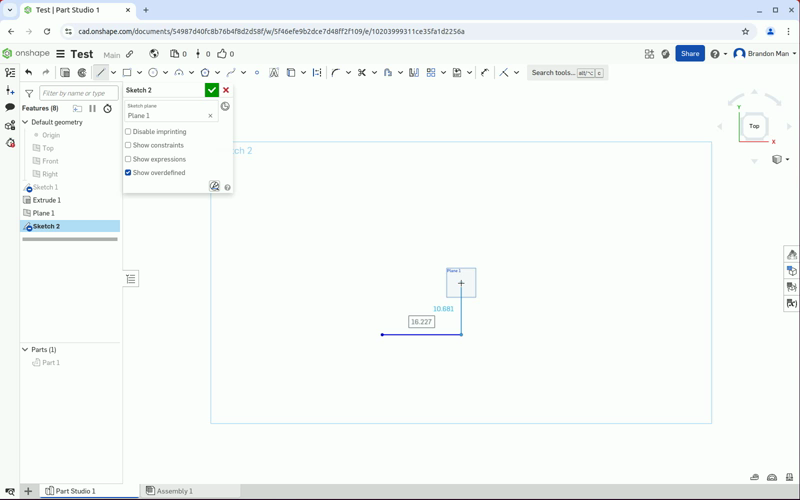
click(461, 282)
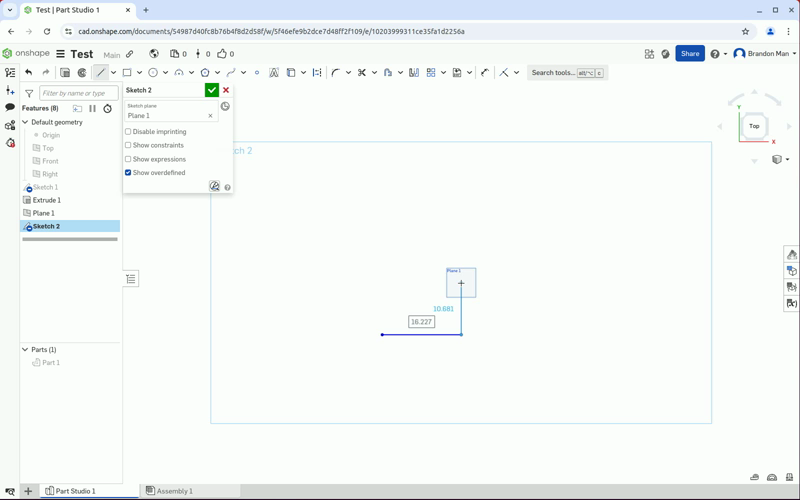
key_up(shift)
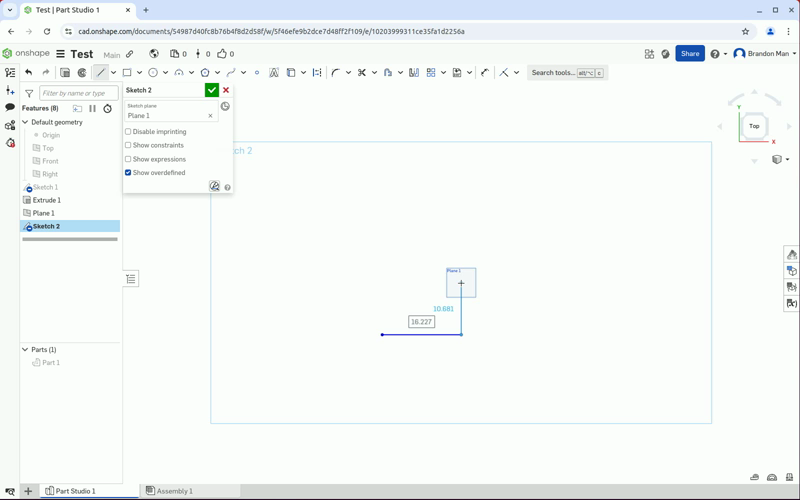
key_down(shift)
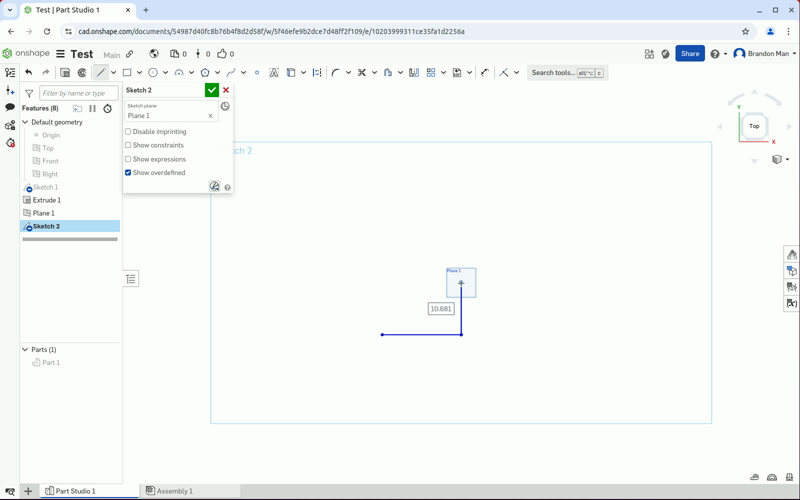
mouse_move(382, 282)
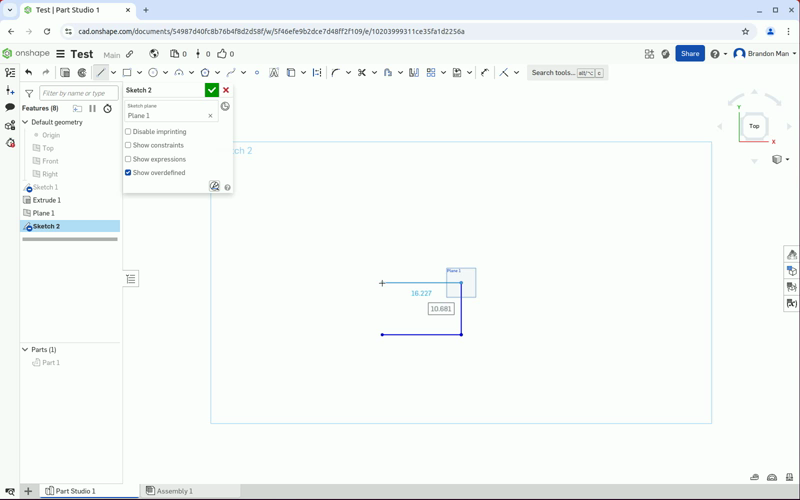
click(382, 282)
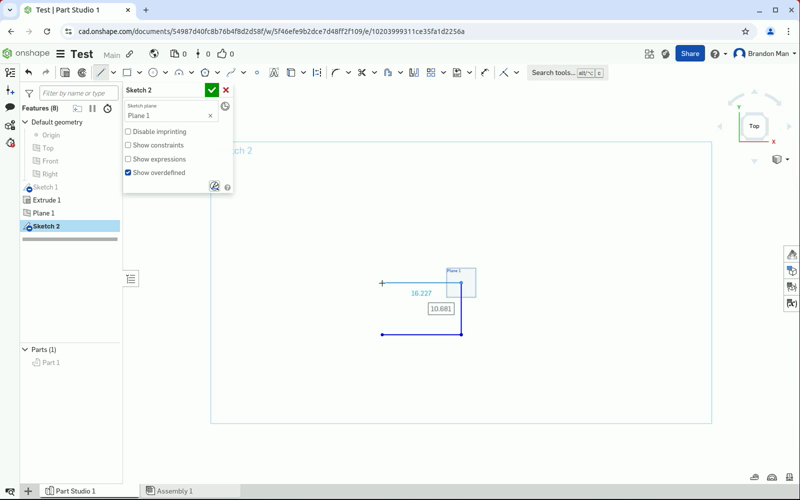
key_up(shift)
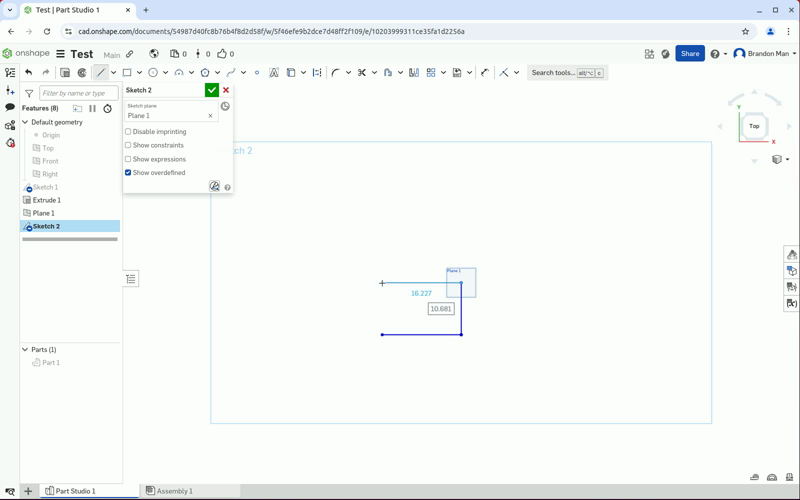
mouse_move(412, 282)
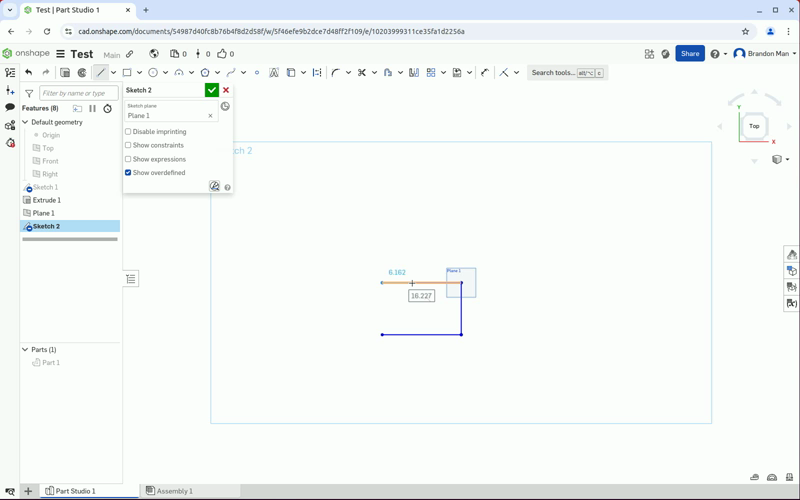
key_down(shift)
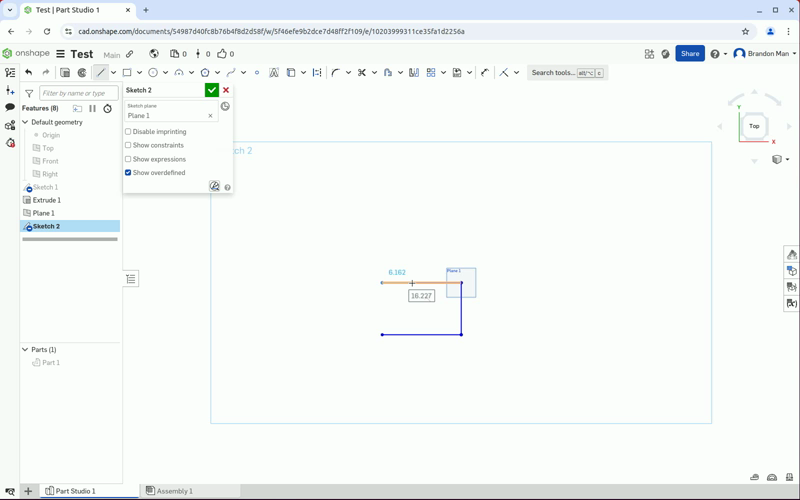
mouse_move(382, 334)
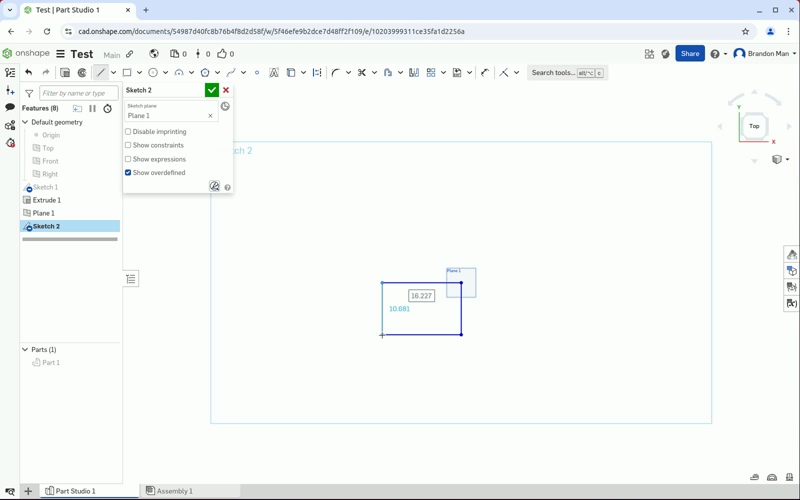
key_up(shift)
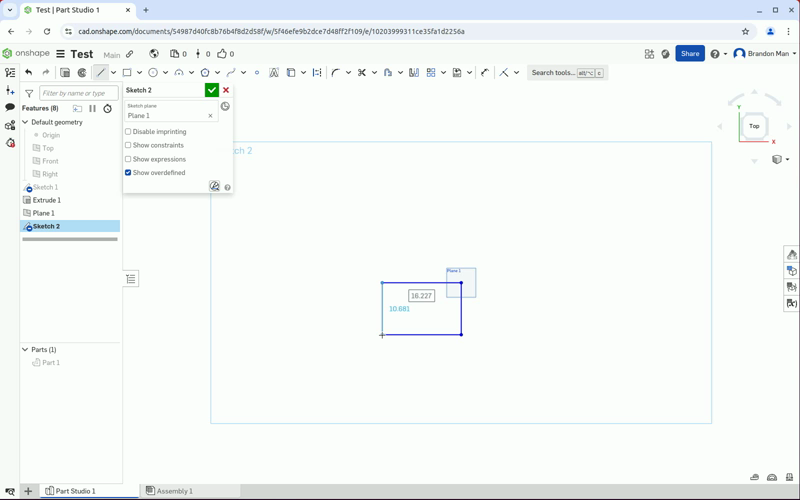
click(382, 334)
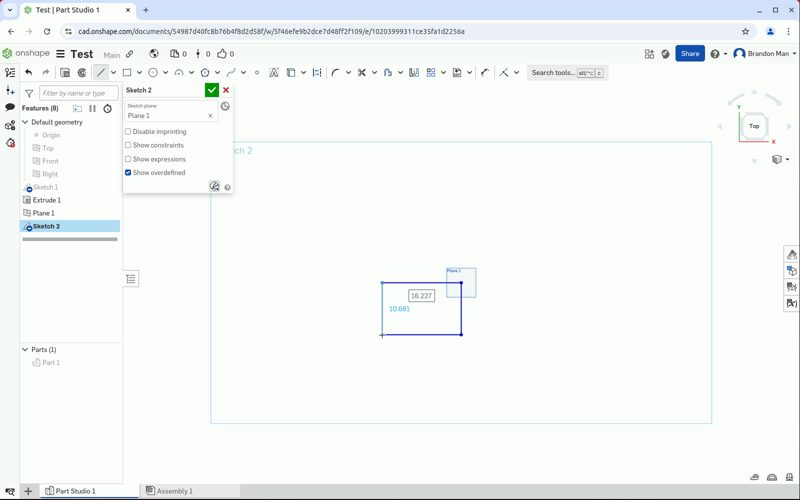
key(esc)
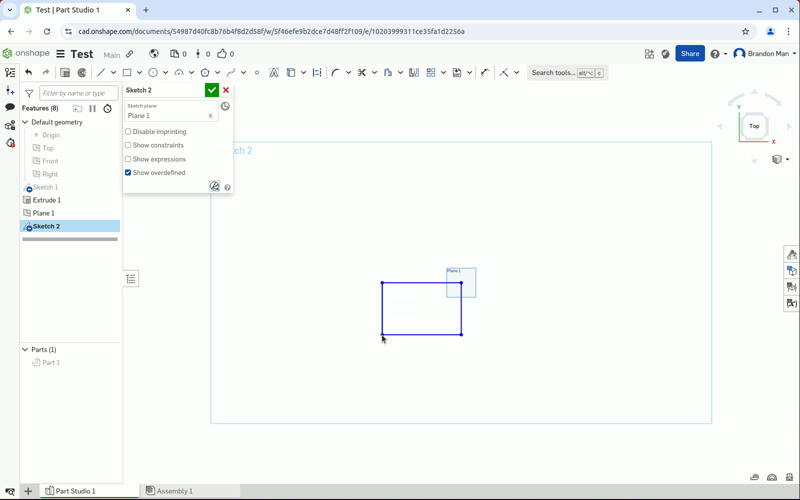
mouse_move(417, 292)
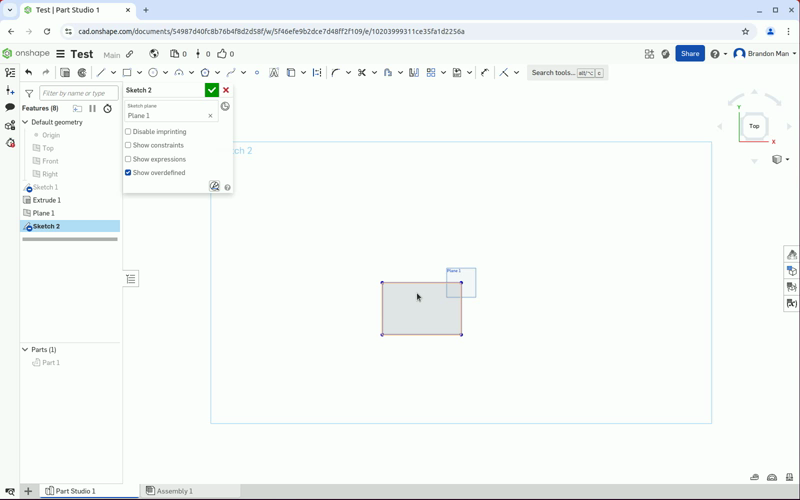
click(417, 292)
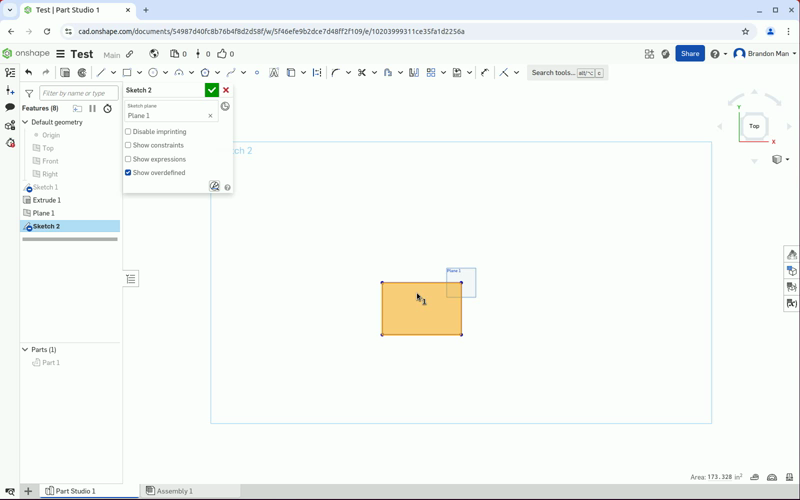
mouse_move(73, 352)
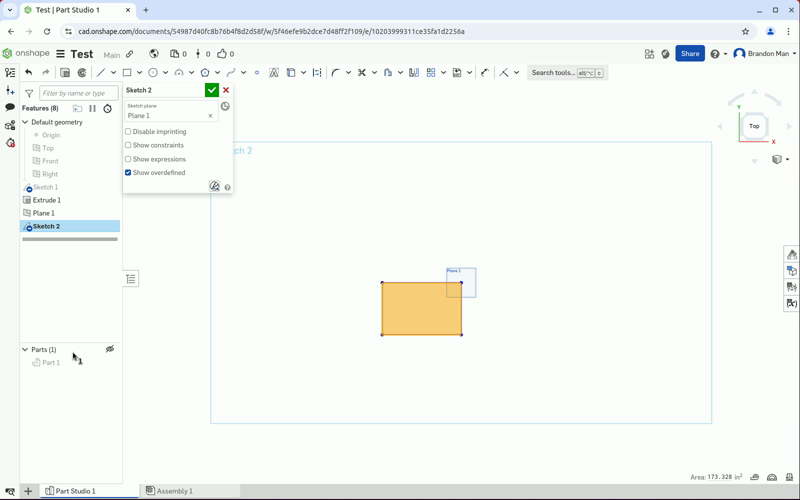
key(shift+y)
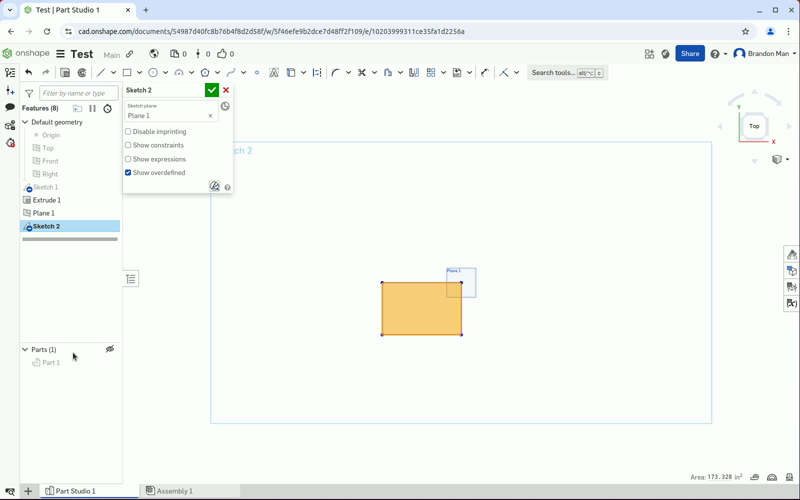
key(shift+e)
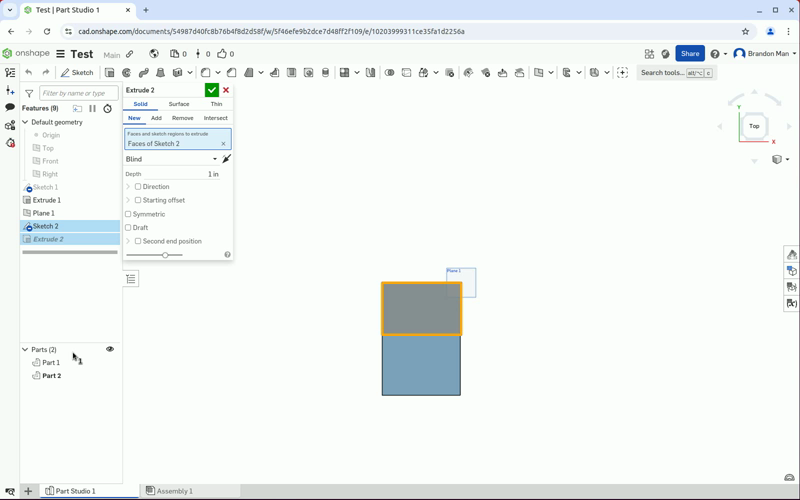
mouse_move(143, 106)
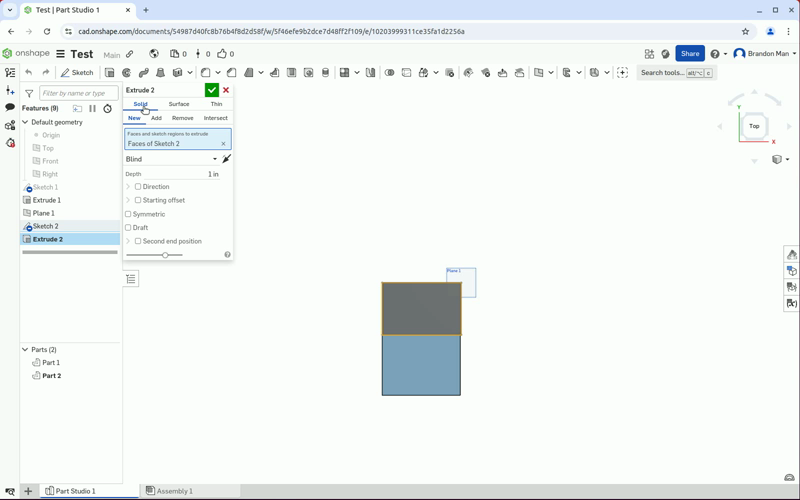
click(143, 106)
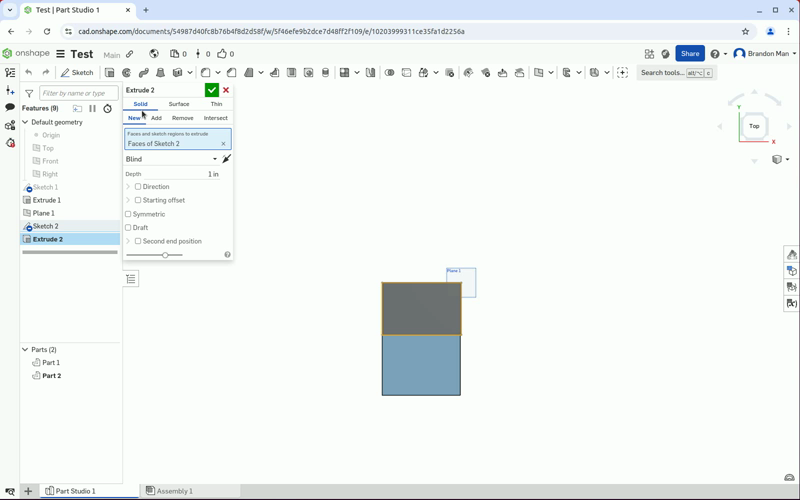
mouse_move(137, 120)
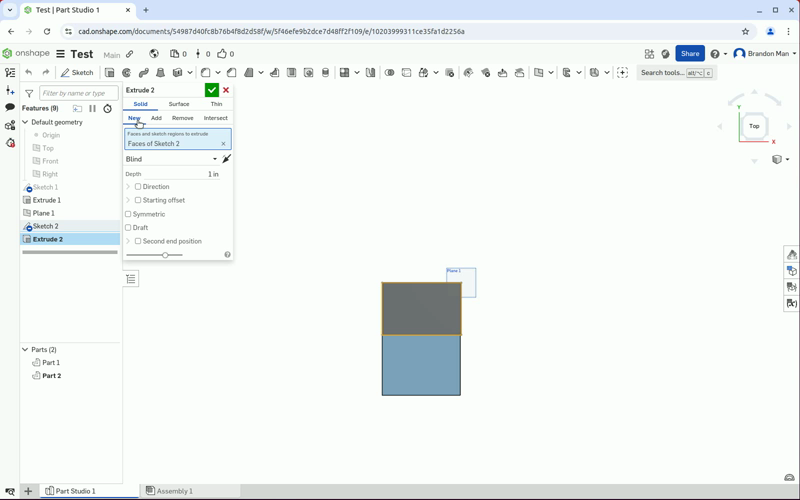
click(137, 120)
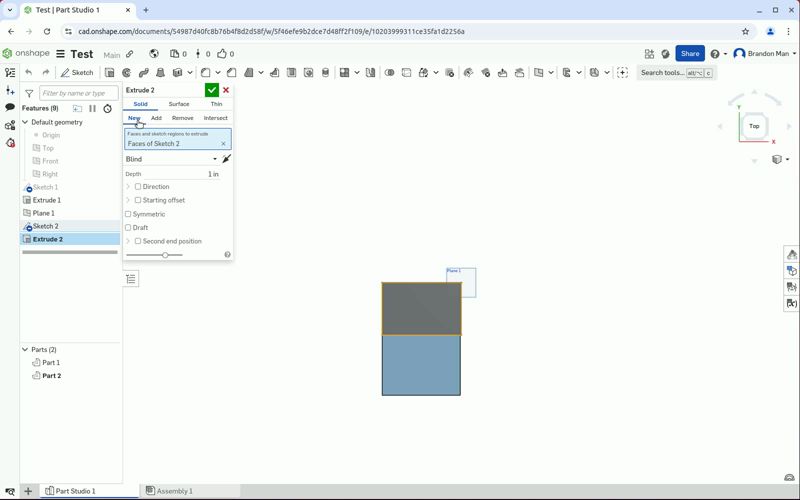
key(tab, 4)
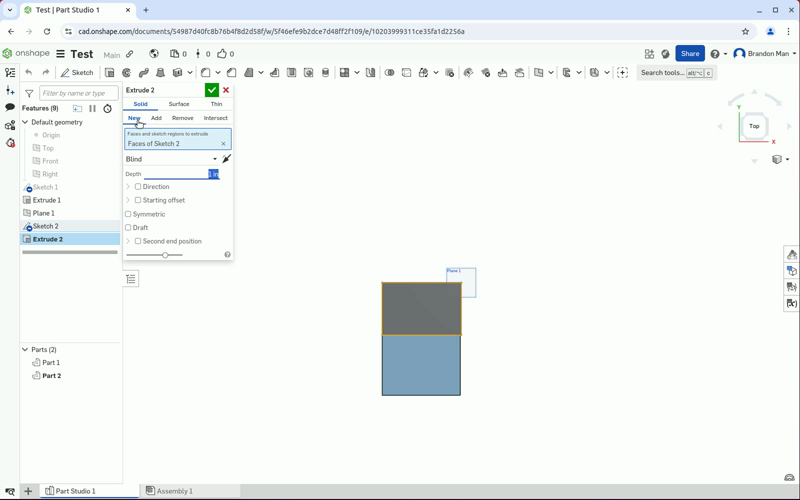
text(2.889)
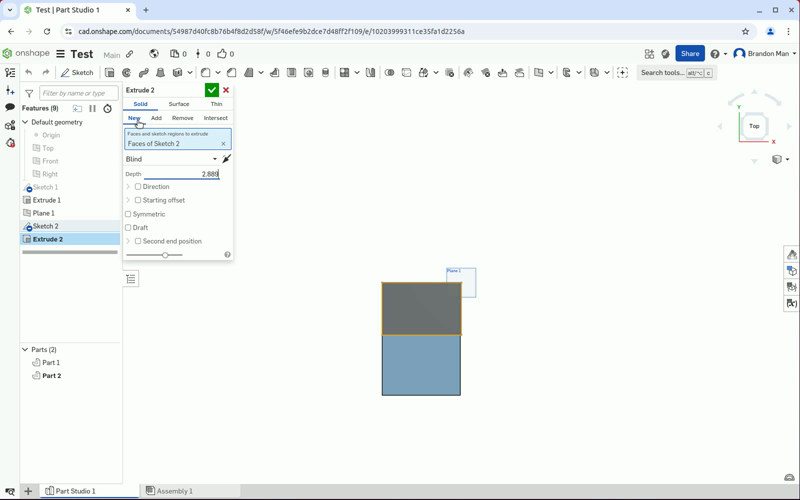
key(enter)
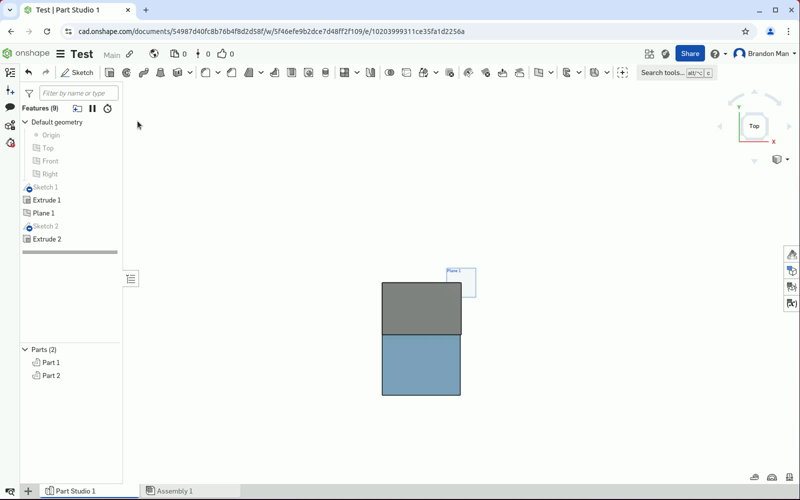
key(shift+h)
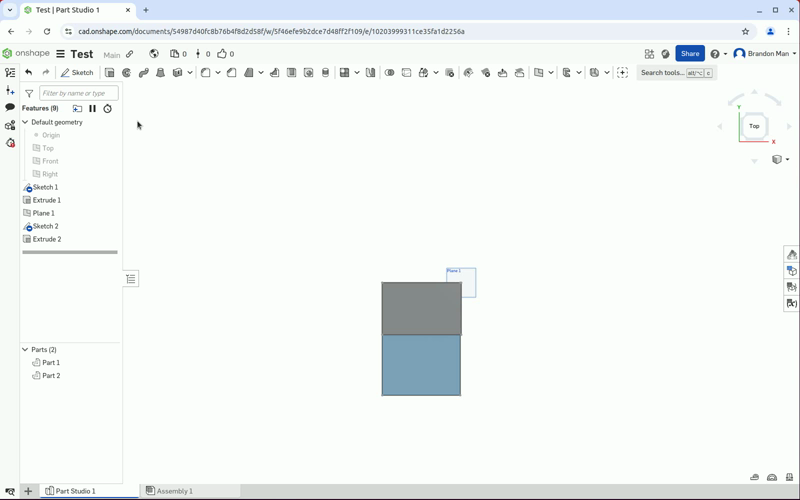
key(shift+h)
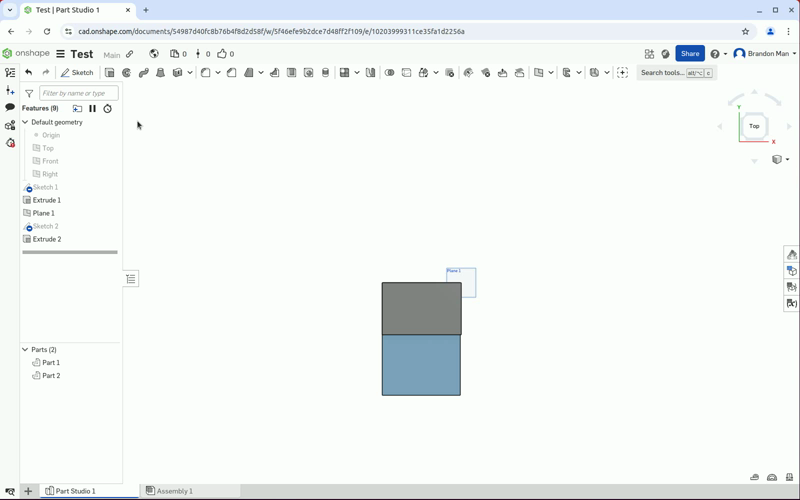
mouse_move(73, 189)
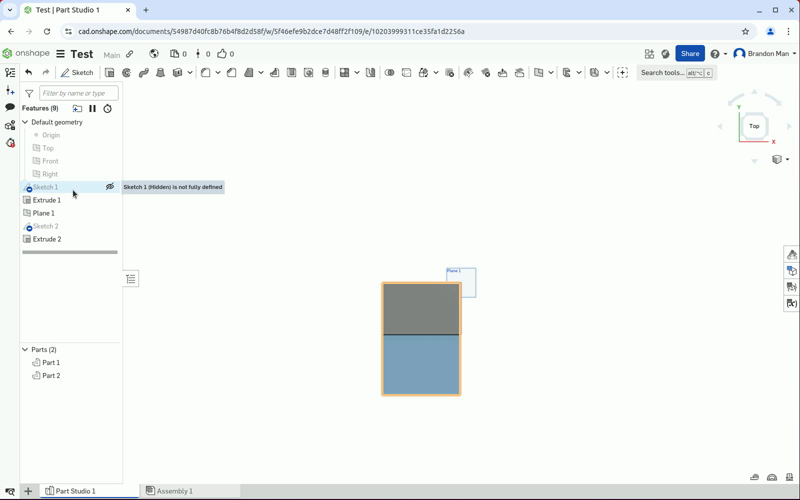
click(73, 189)
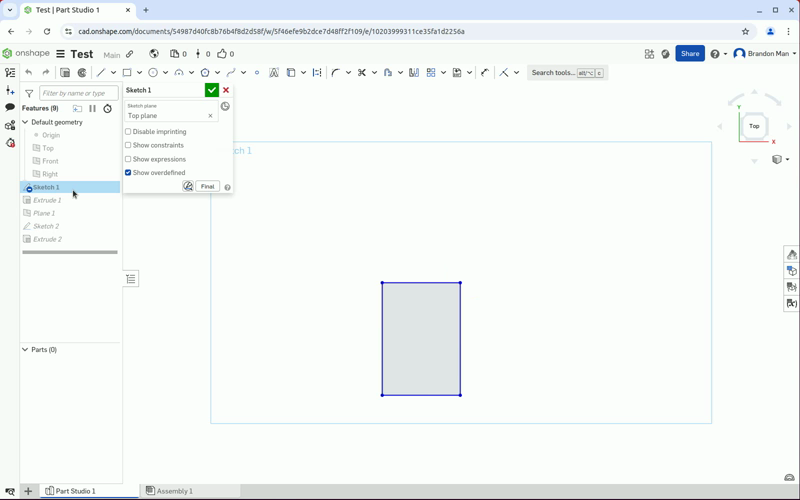
mouse_move(229, 92)
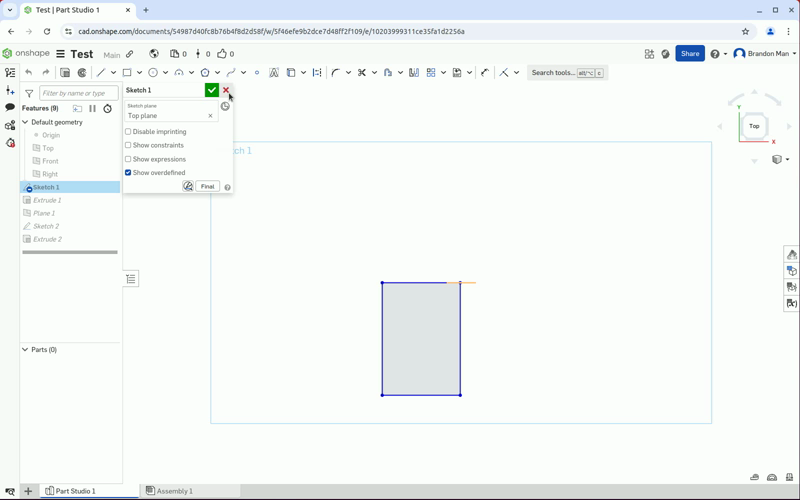
click(229, 92)
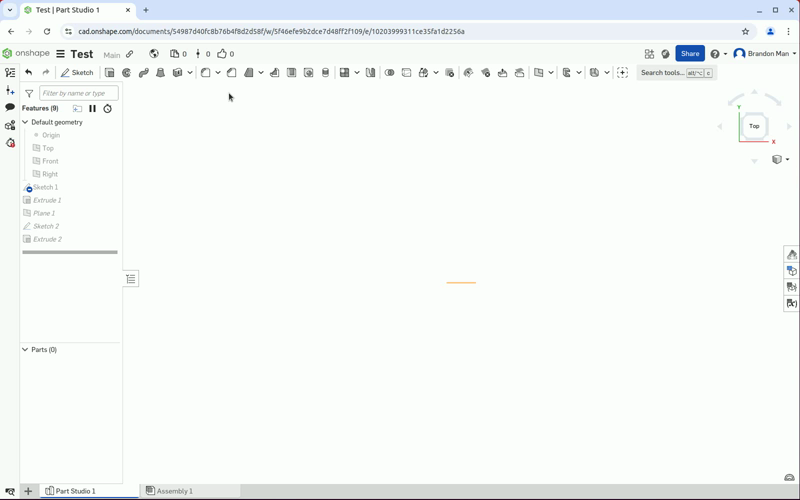
mouse_move(541, 75)
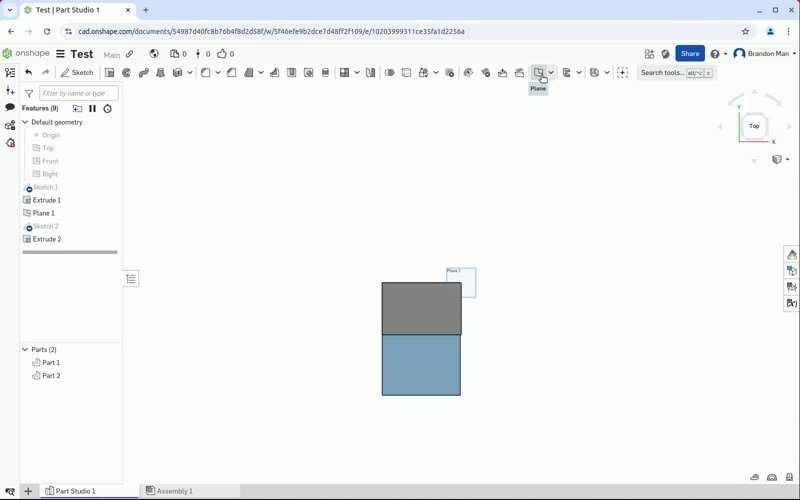
click(541, 75)
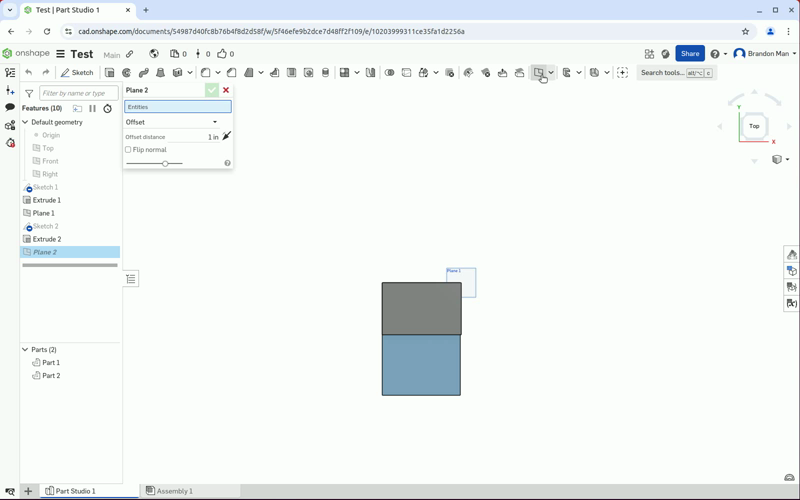
mouse_move(73, 150)
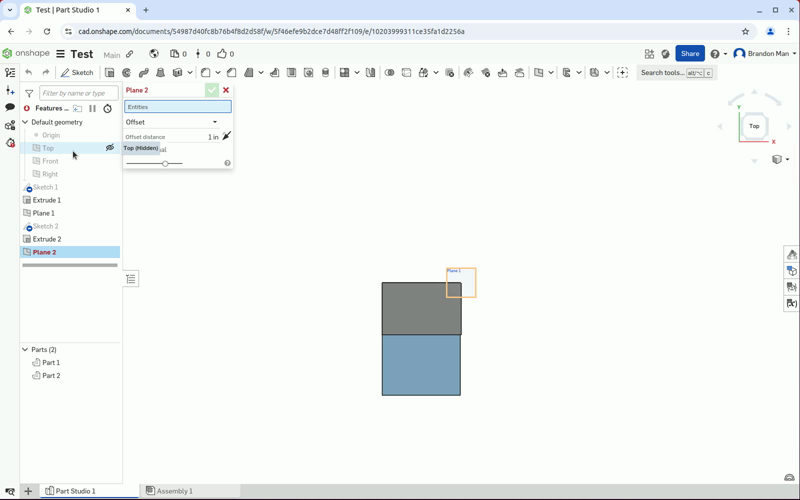
click(73, 150)
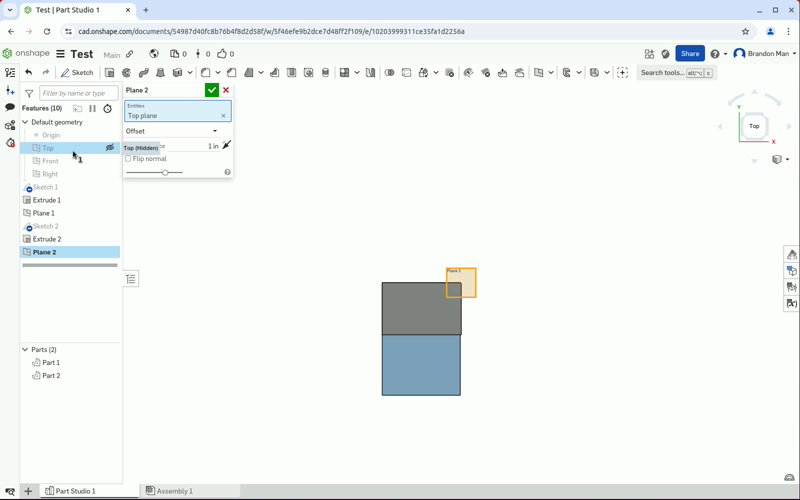
key(tab, 2)
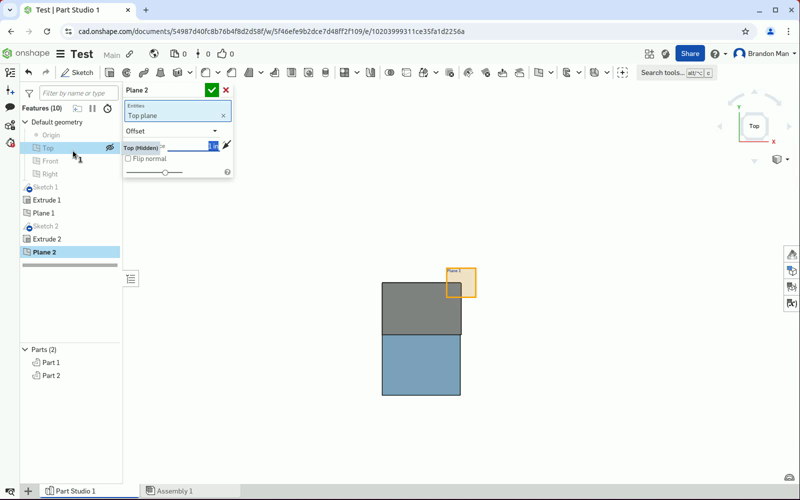
text(8.658)
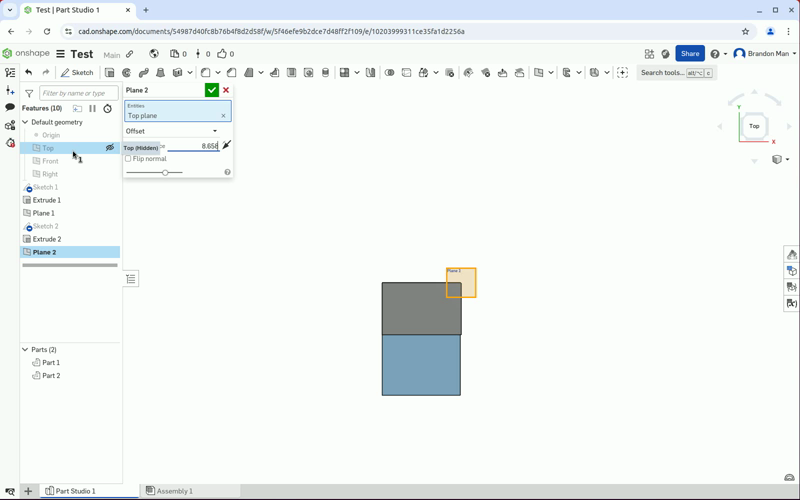
key(enter, 2)
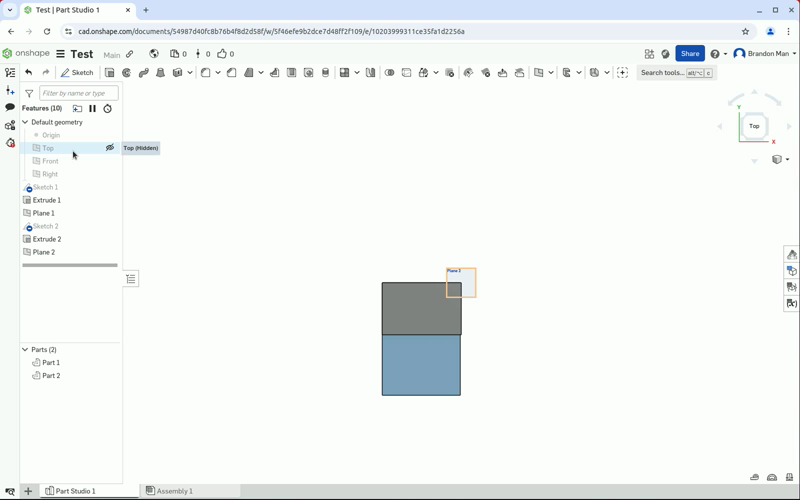
key(shift+s)
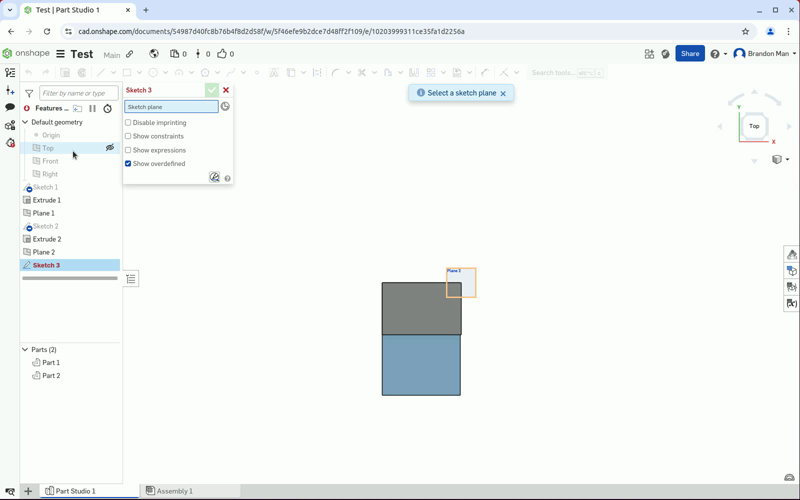
mouse_move(73, 254)
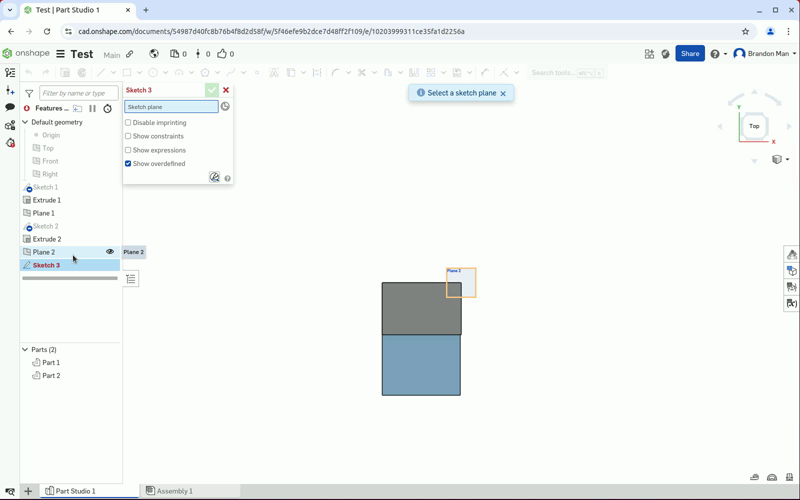
click(73, 254)
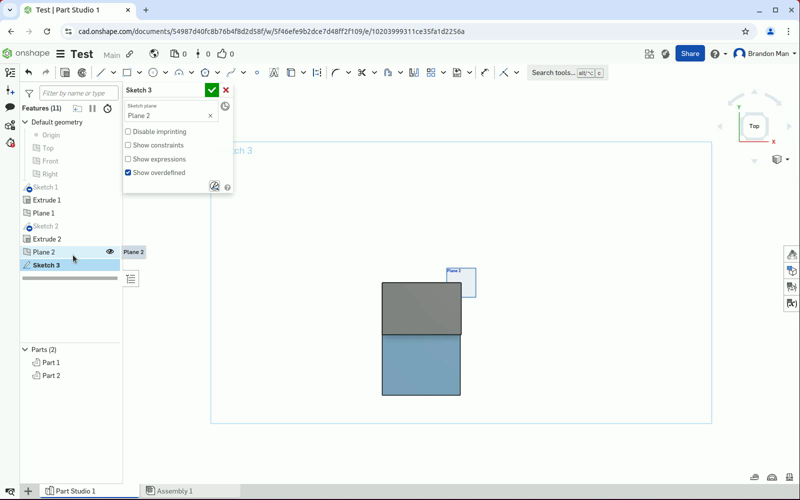
mouse_move(73, 352)
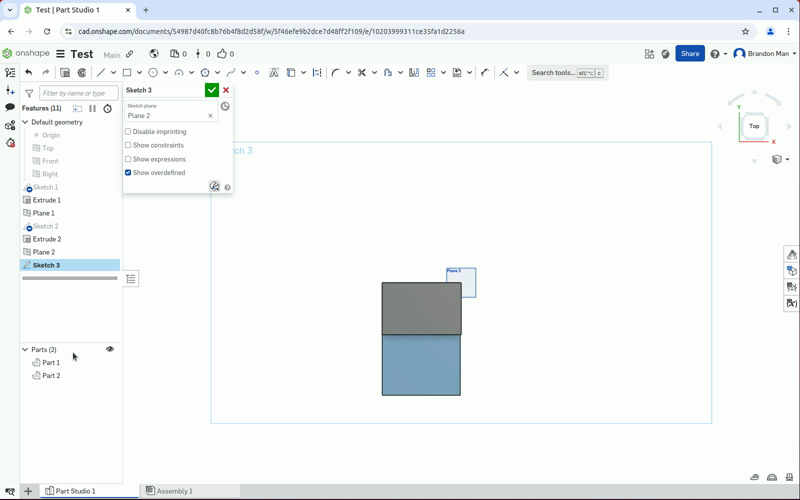
key(y)
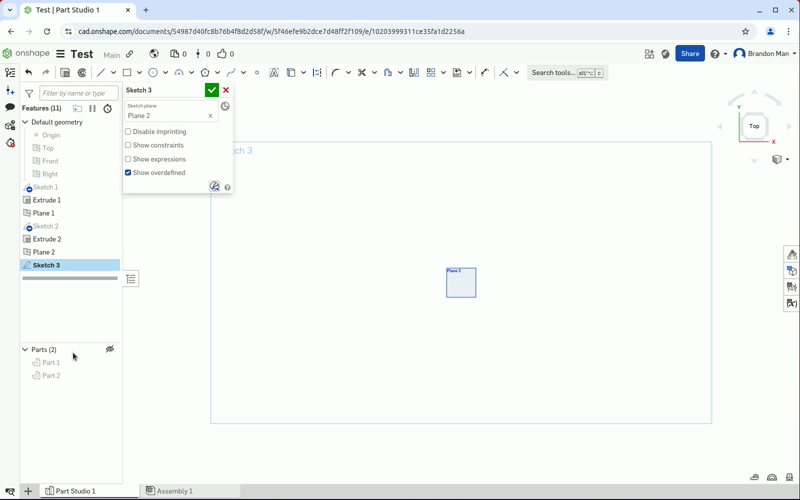
key(l)
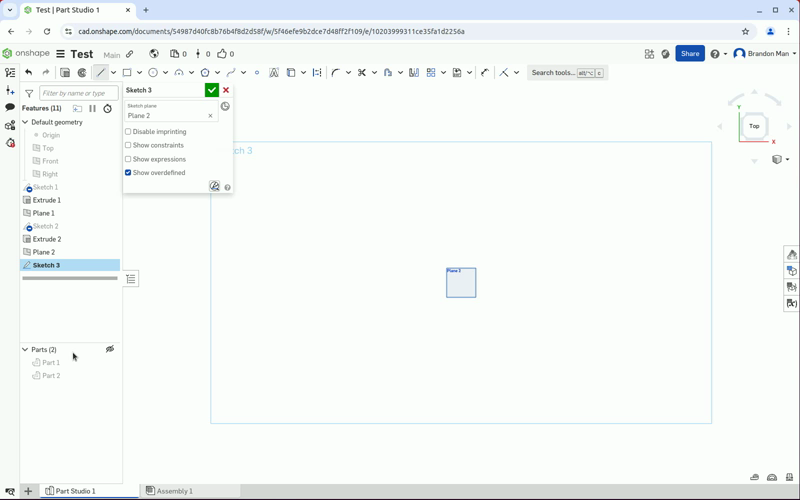
key_down(shift)
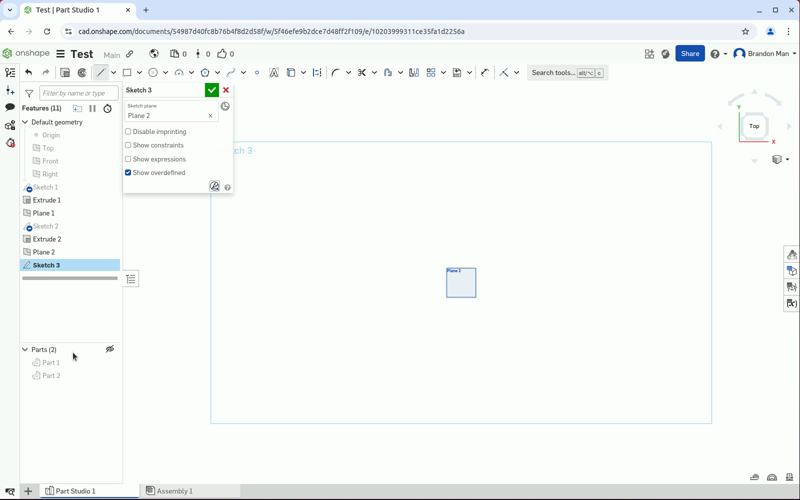
mouse_move(382, 334)
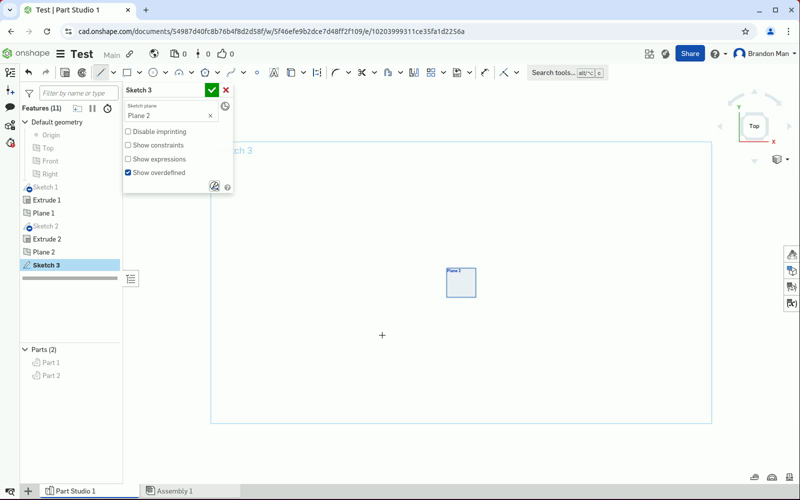
click(382, 334)
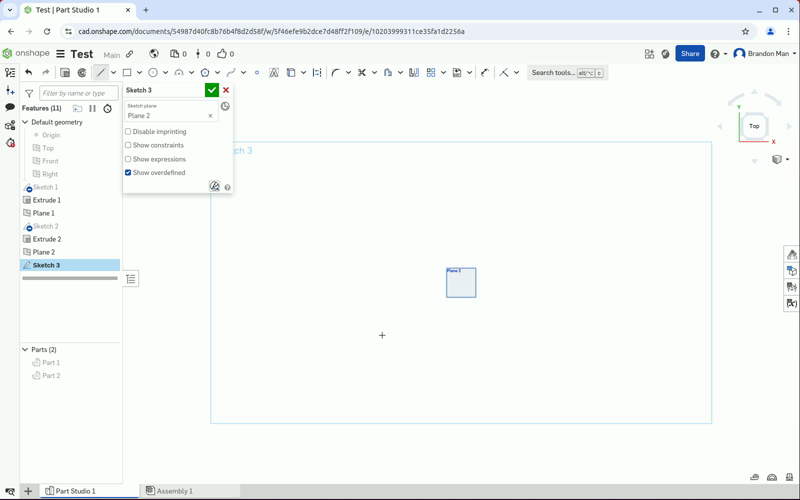
key_up(shift)
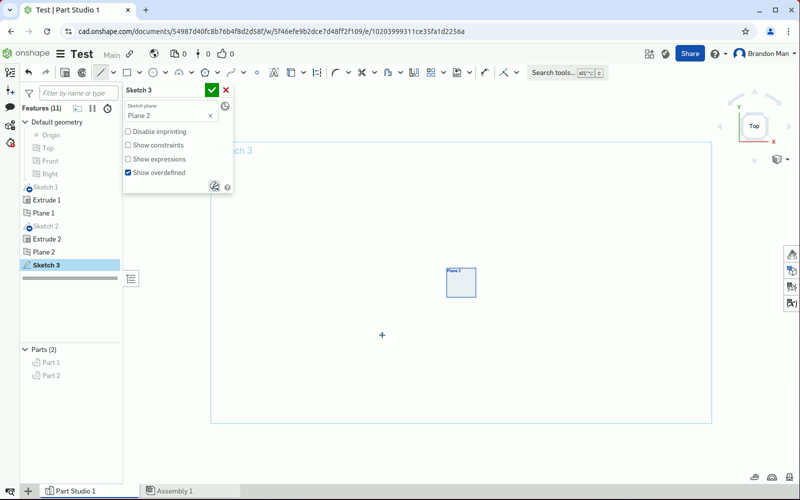
key_down(shift)
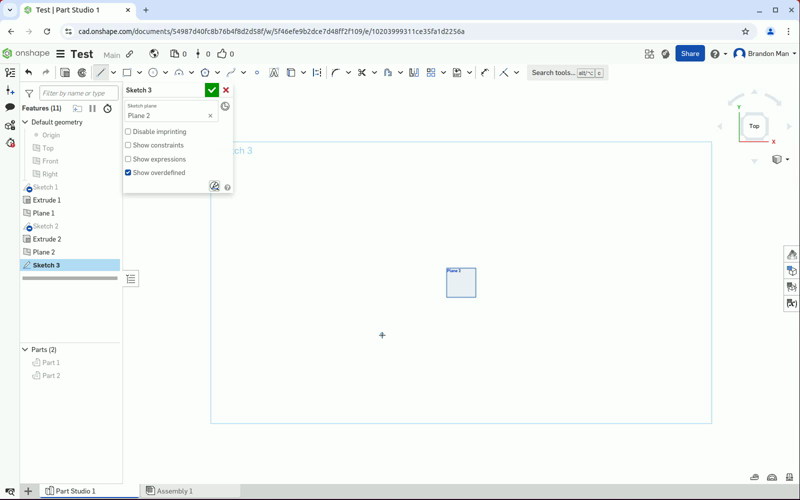
mouse_move(412, 334)
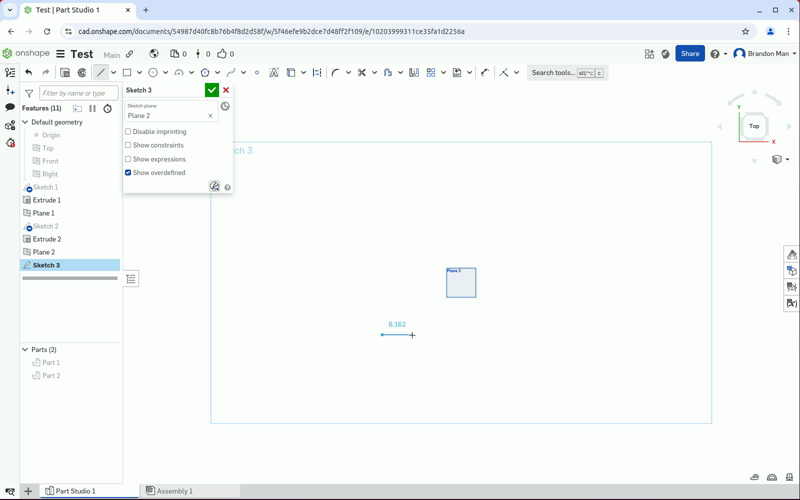
mouse_move(428, 334)
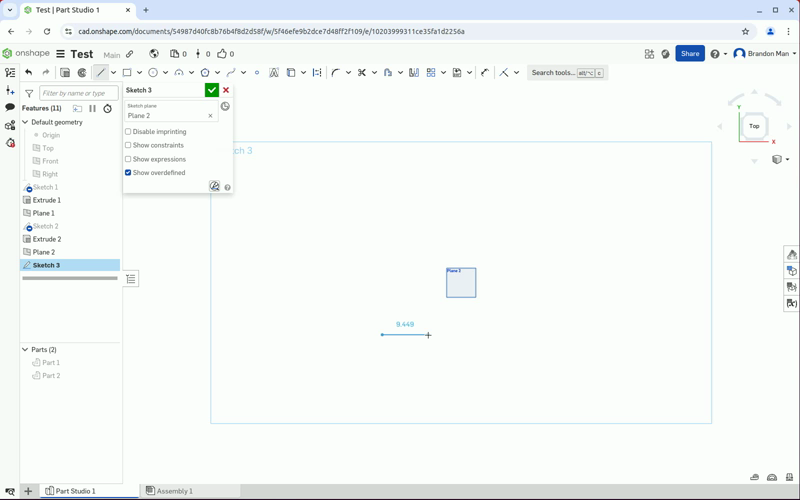
click(428, 334)
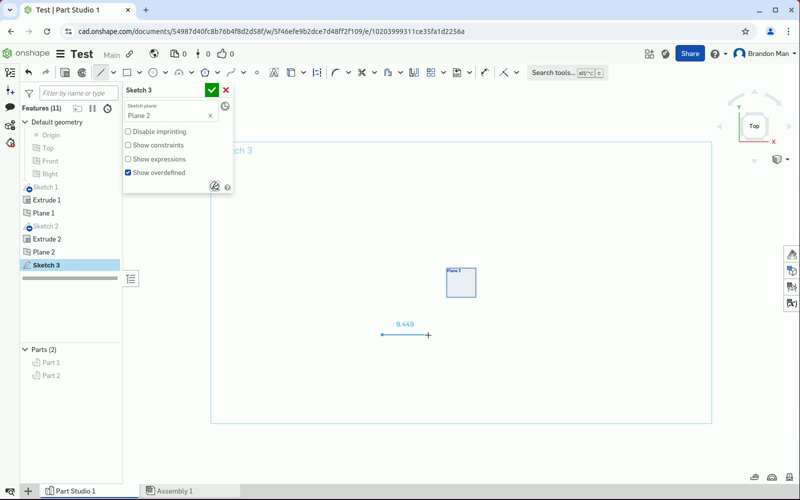
key_up(shift)
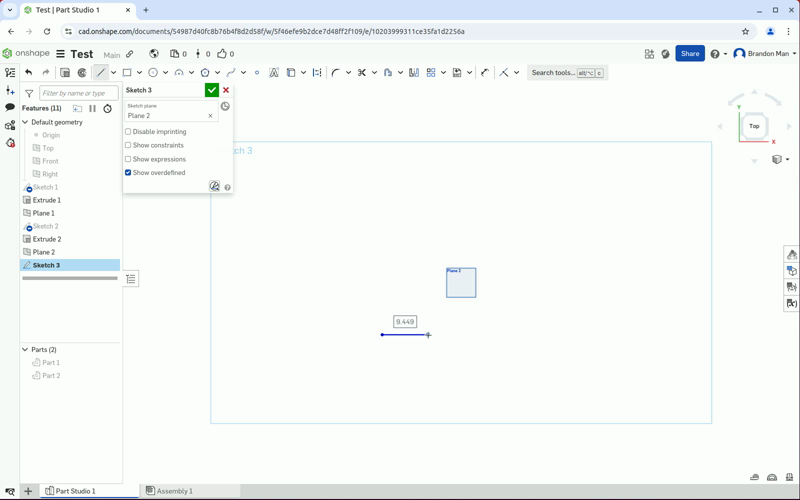
key_down(shift)
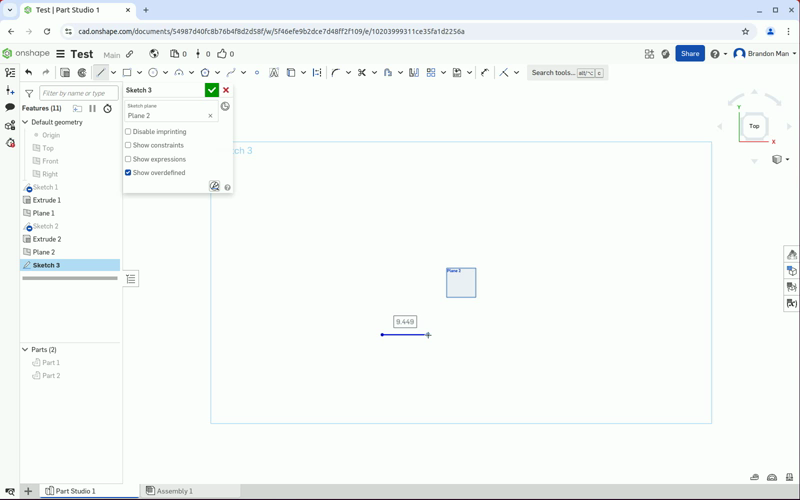
mouse_move(458, 334)
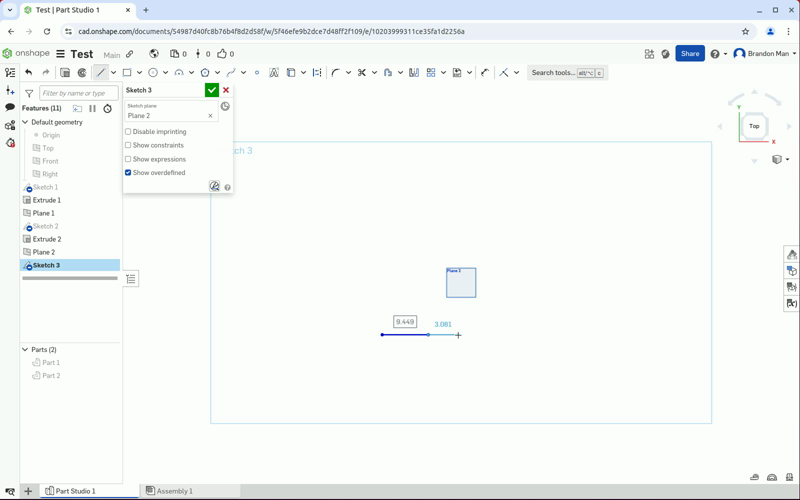
mouse_move(428, 282)
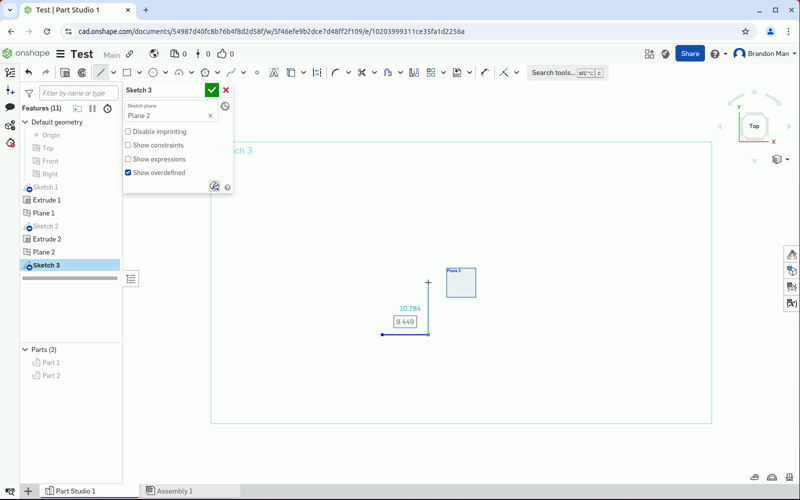
click(428, 282)
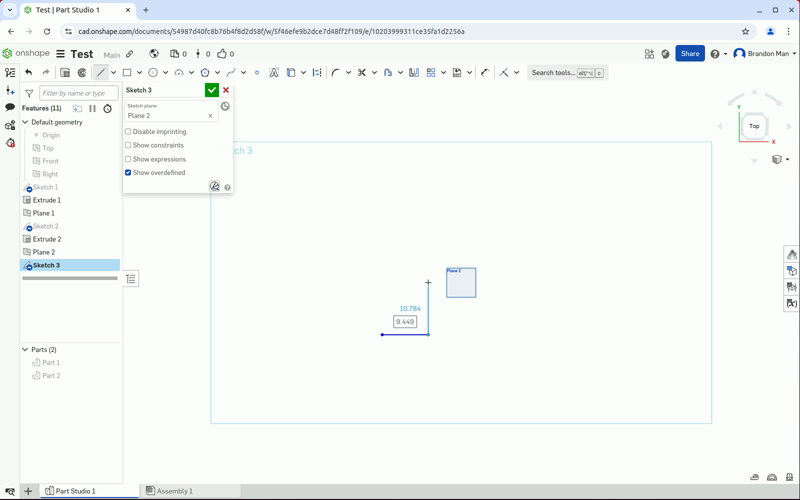
key_up(shift)
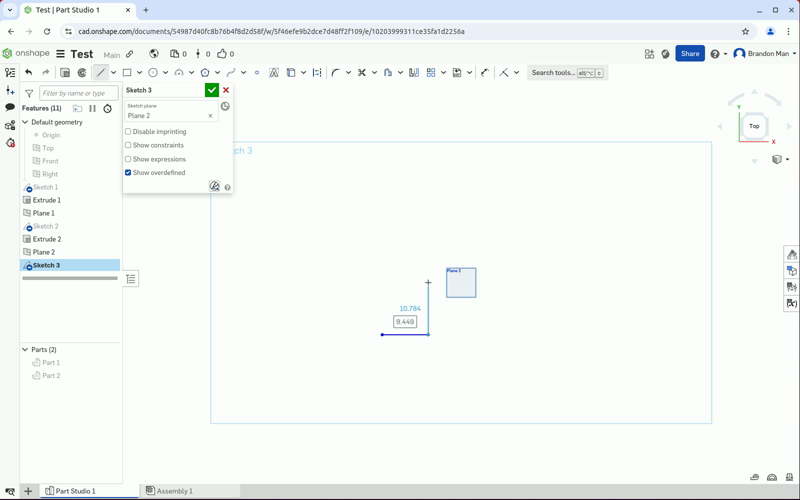
key_down(shift)
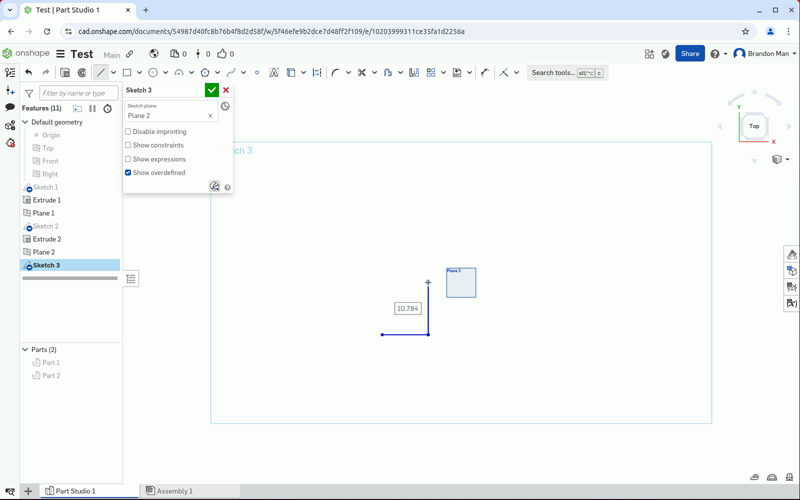
mouse_move(458, 282)
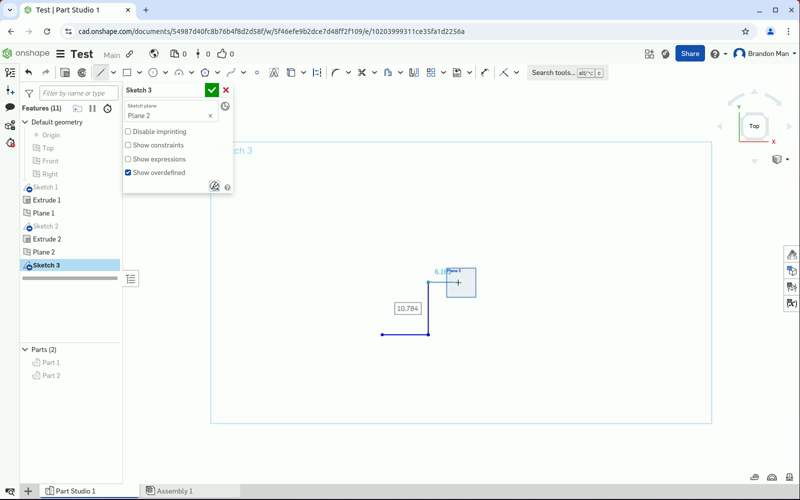
mouse_move(382, 282)
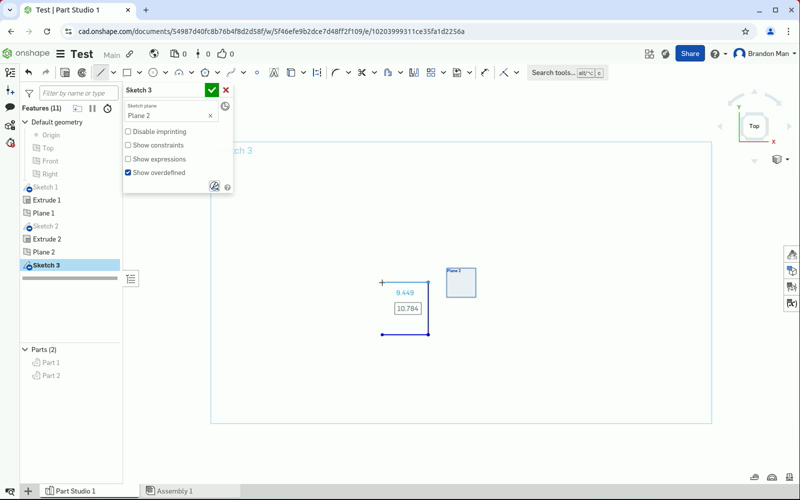
click(382, 282)
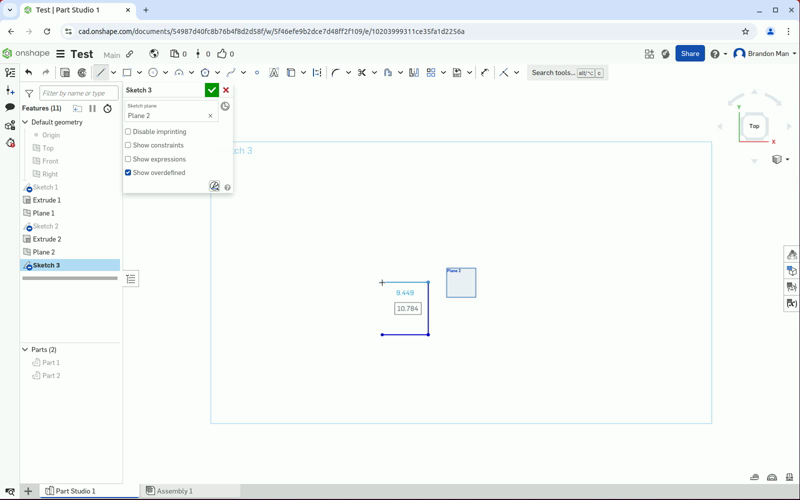
key_up(shift)
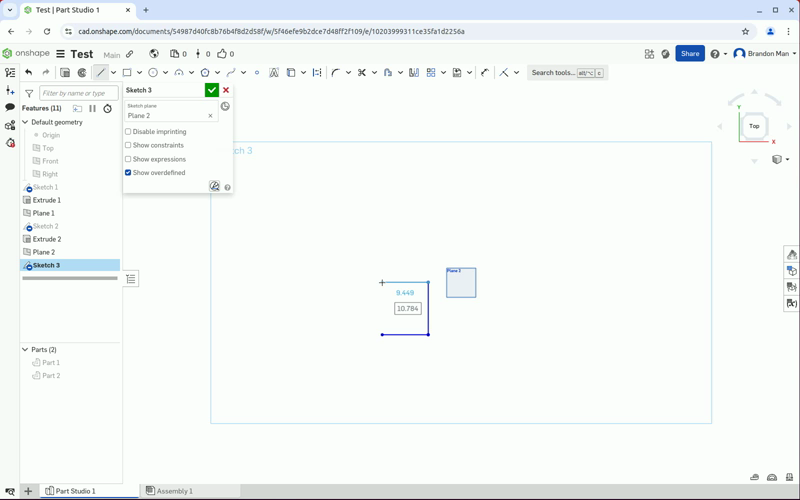
mouse_move(412, 282)
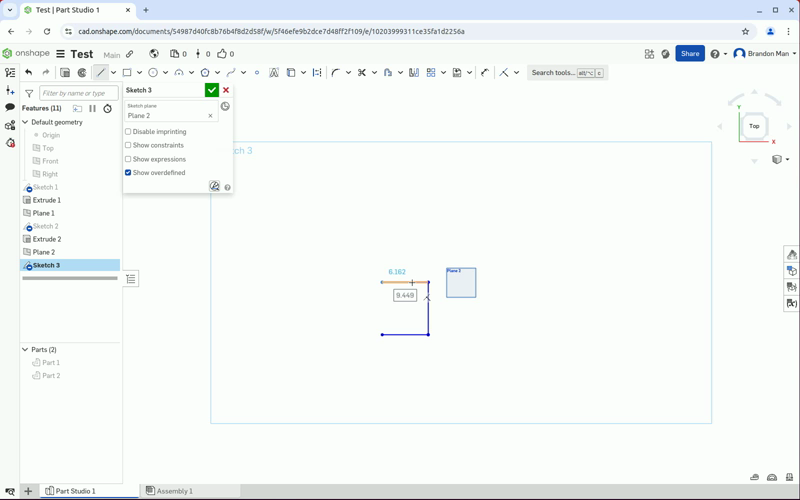
key_down(shift)
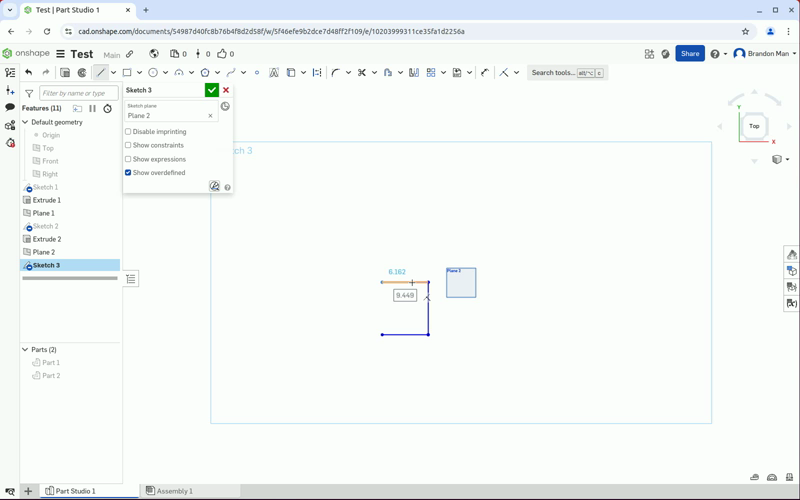
mouse_move(382, 334)
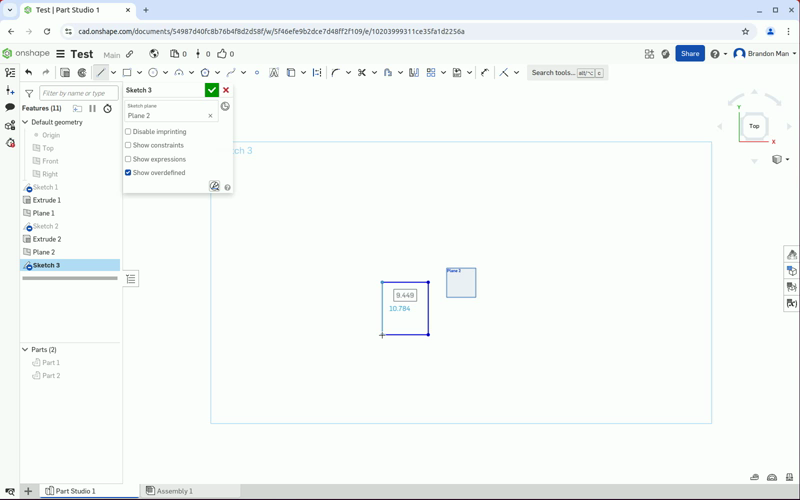
key_up(shift)
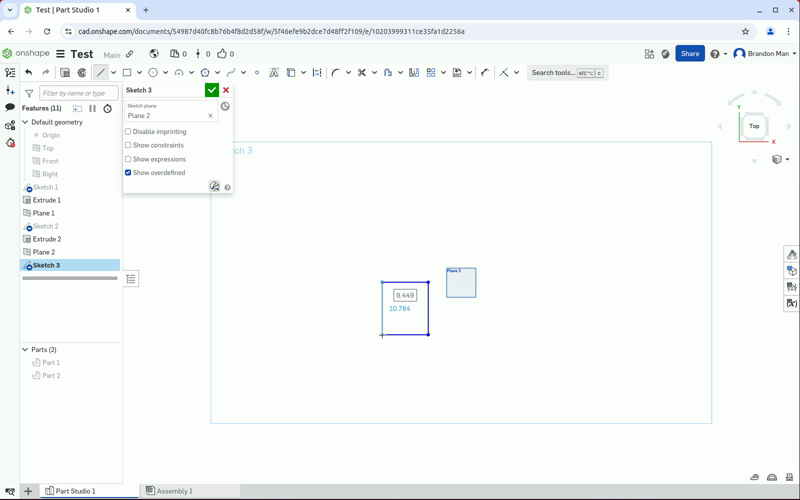
click(382, 334)
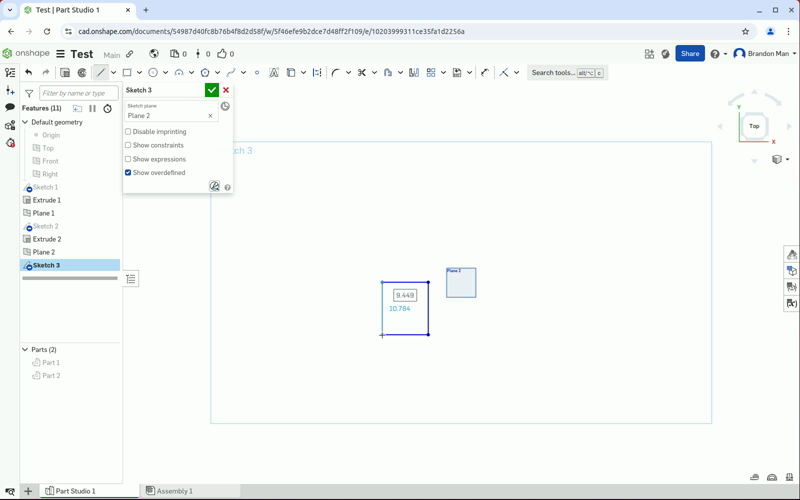
key(esc)
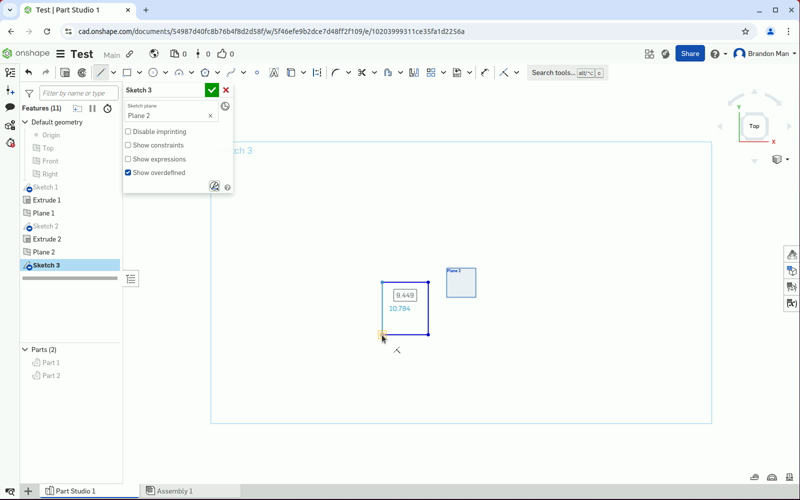
mouse_move(420, 313)
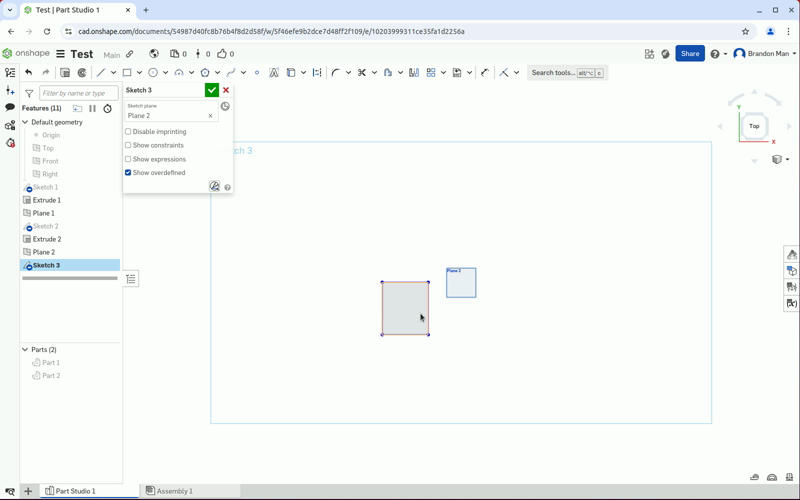
click(420, 313)
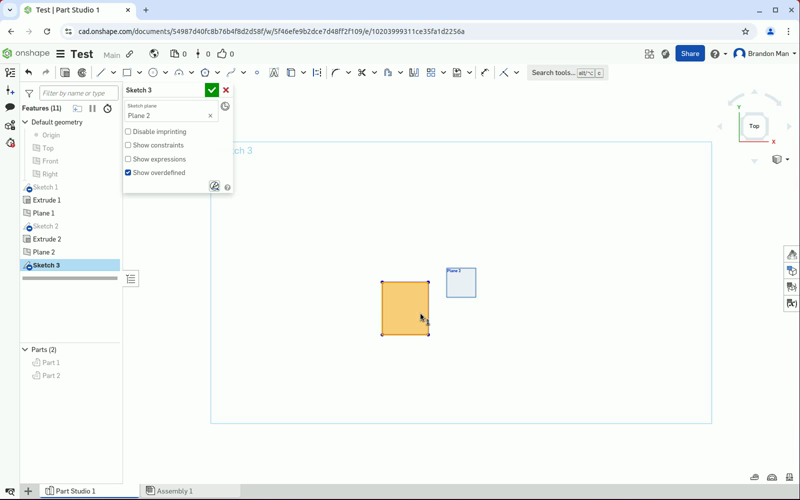
mouse_move(73, 352)
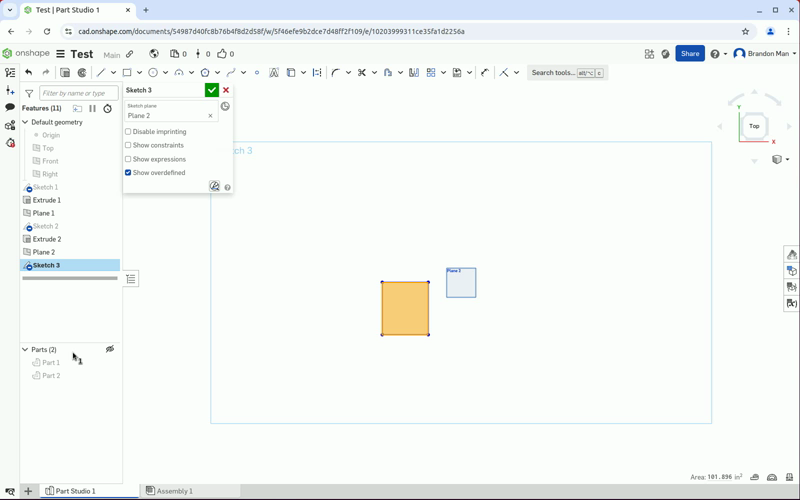
key(shift+y)
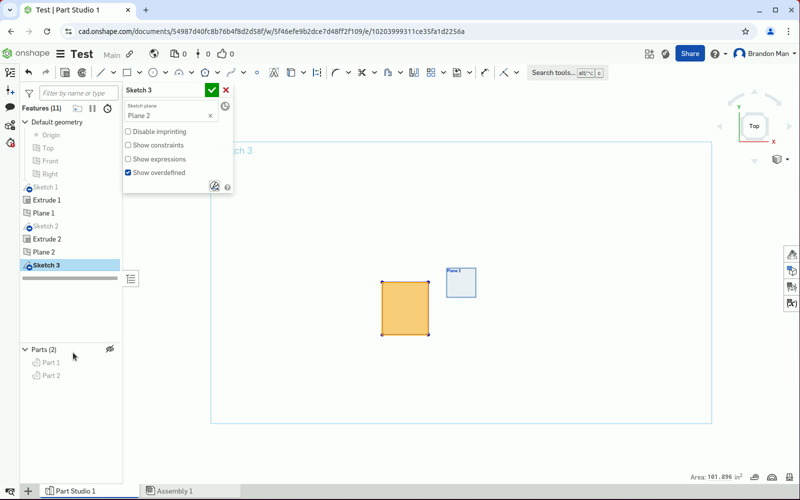
key(shift+e)
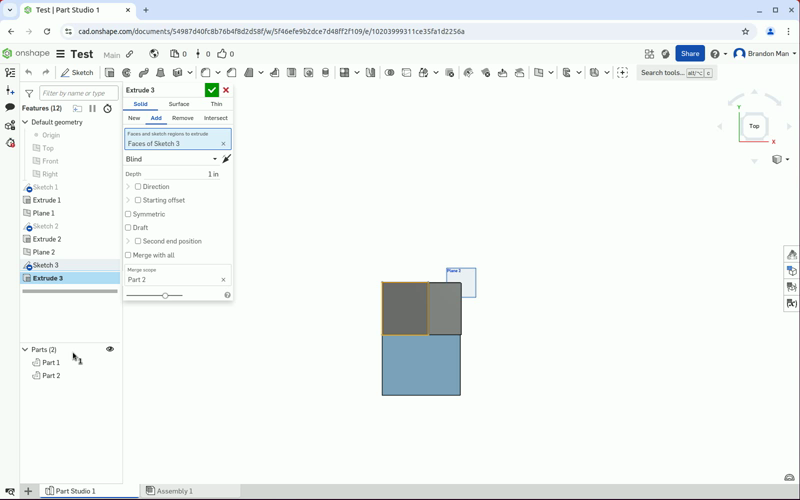
mouse_move(143, 106)
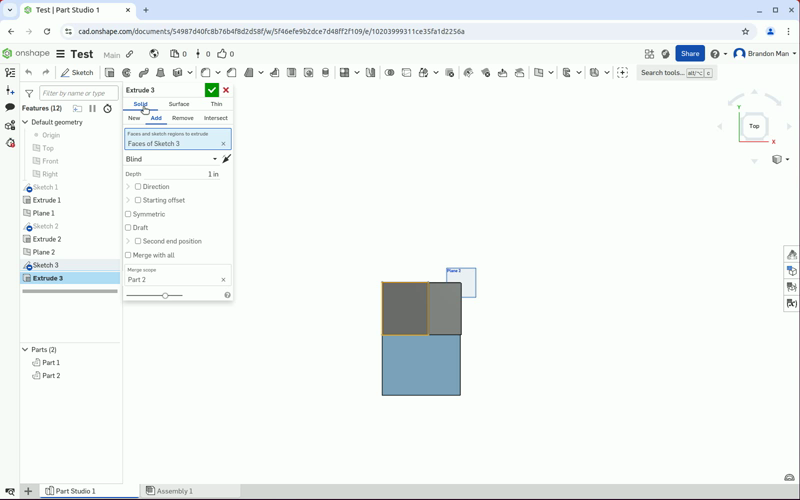
click(143, 106)
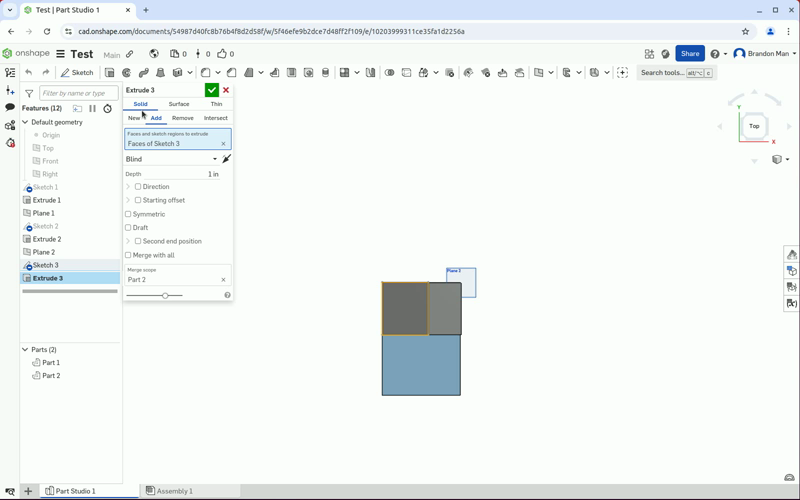
mouse_move(137, 120)
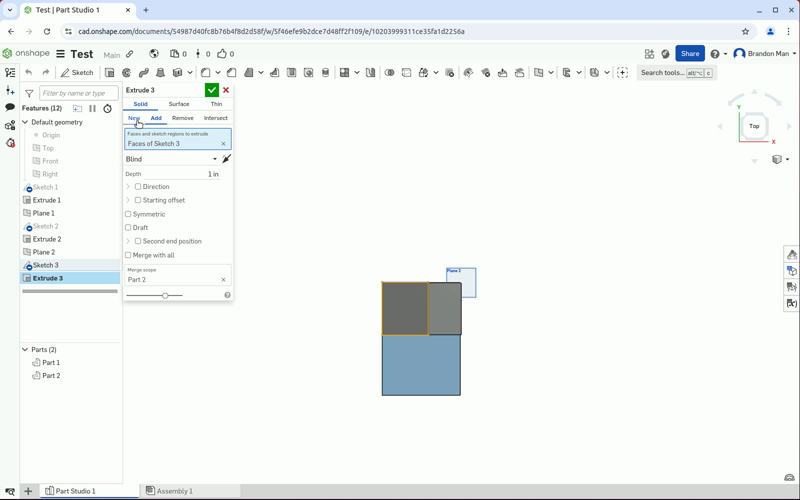
click(137, 120)
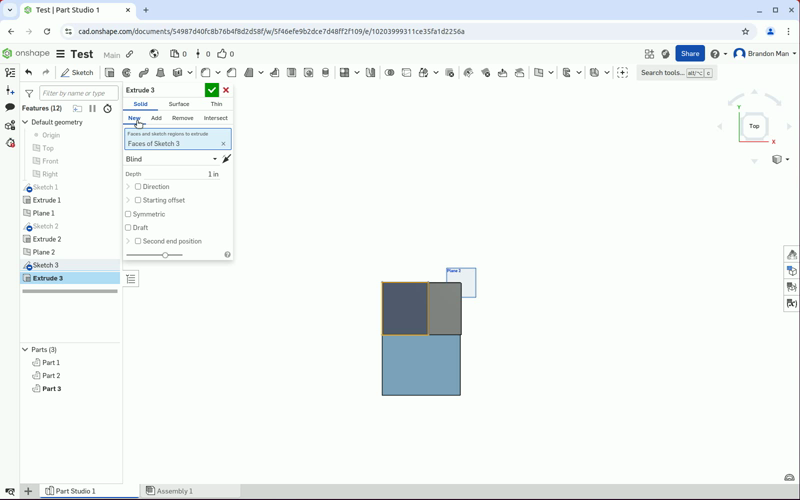
key(tab, 4)
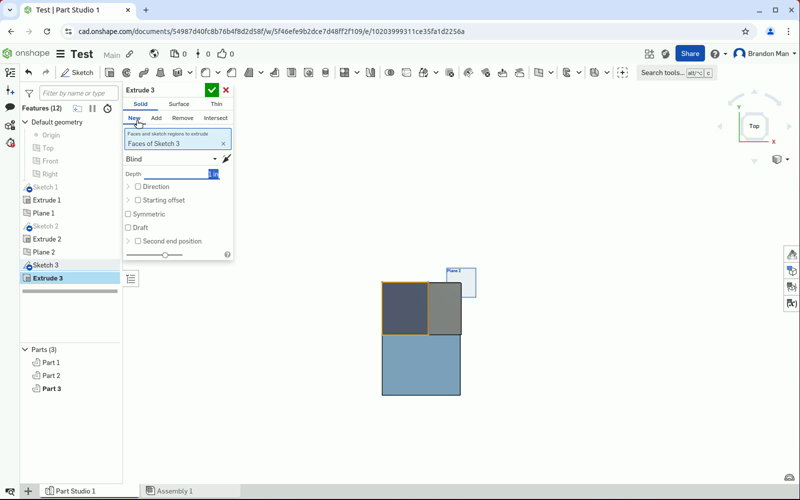
text(2.889)
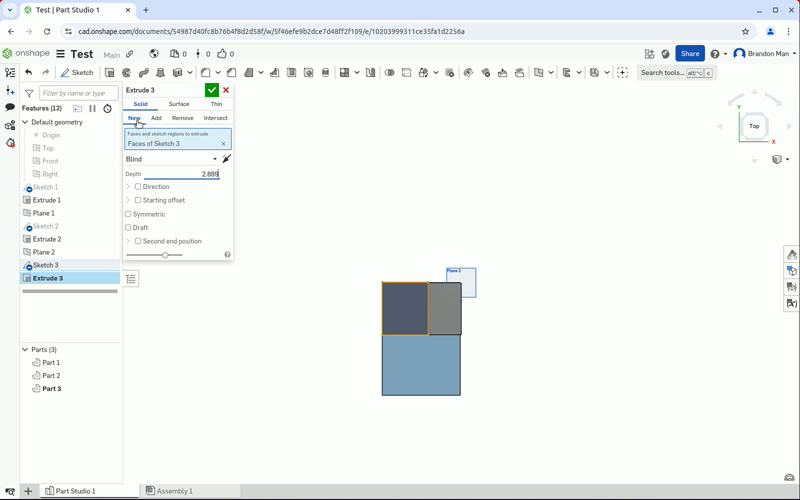
key(enter)
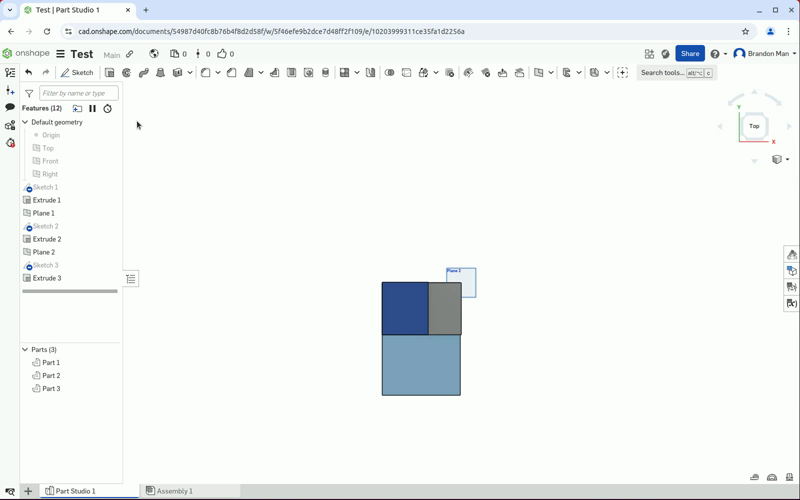
key(shift+h)
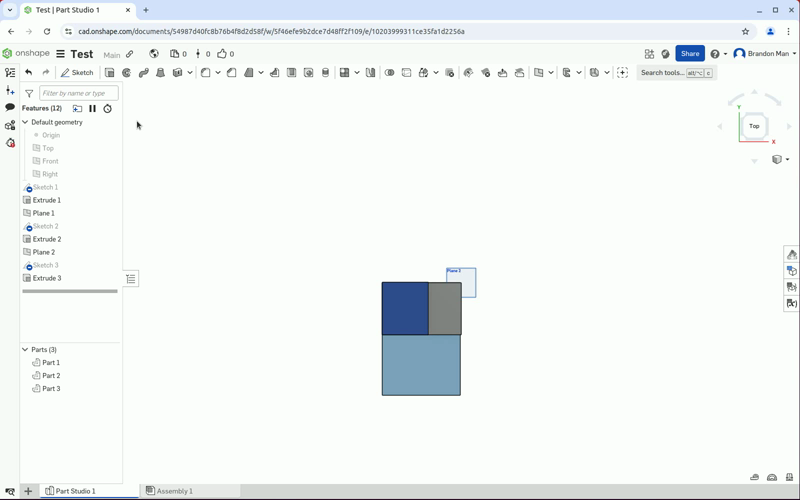
key(shift+h)
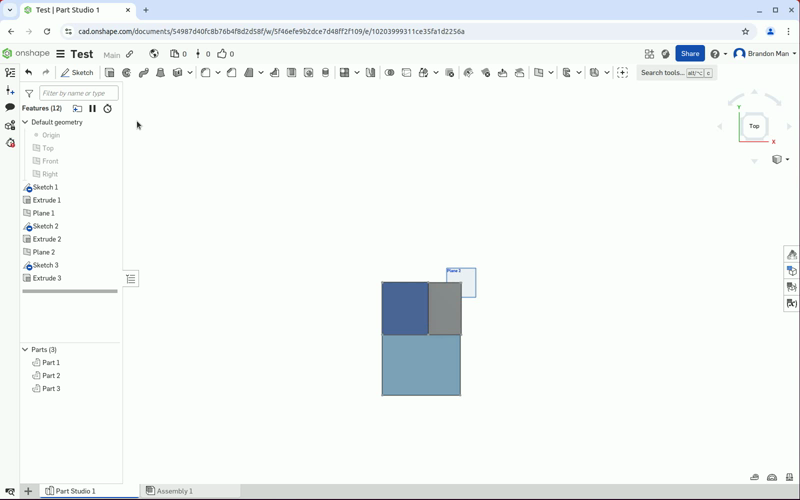
key(shift+7)
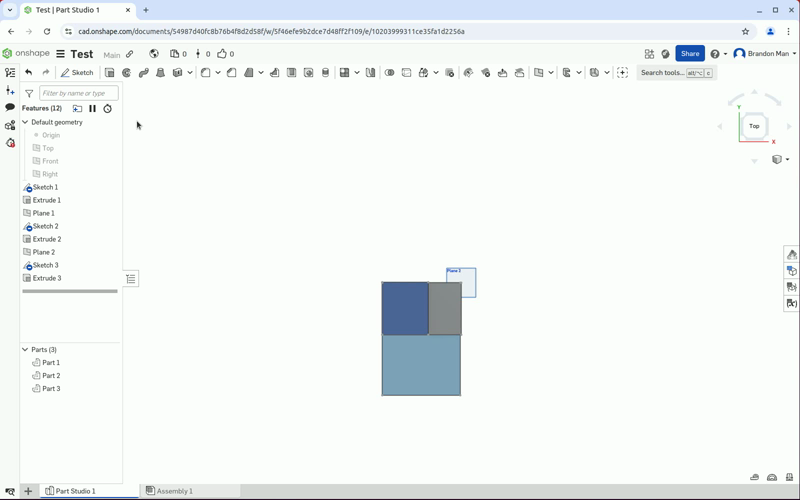
key(up, 3)
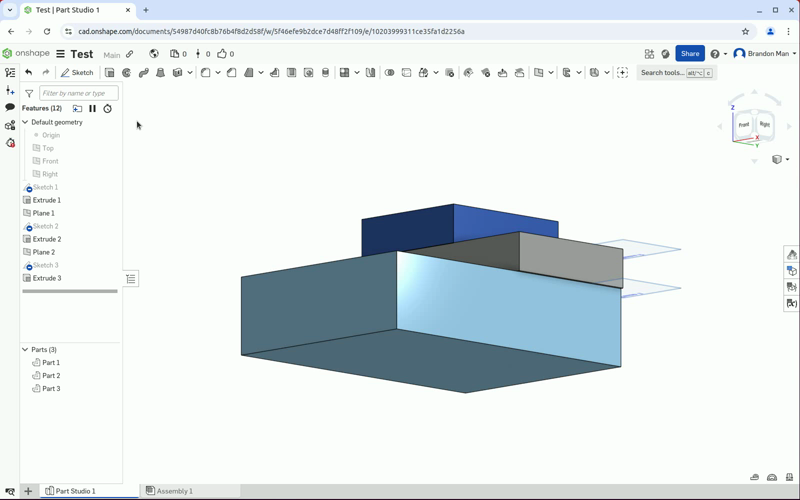
key(left, 3)
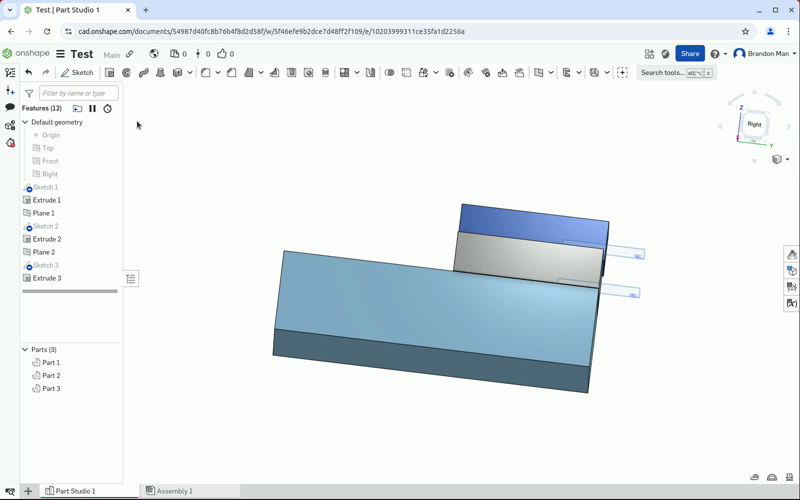
key(right, 3)
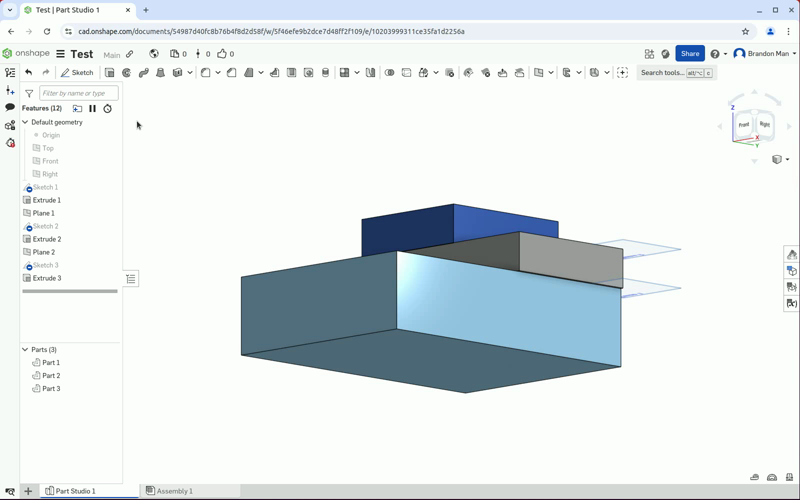
key(down, 3)
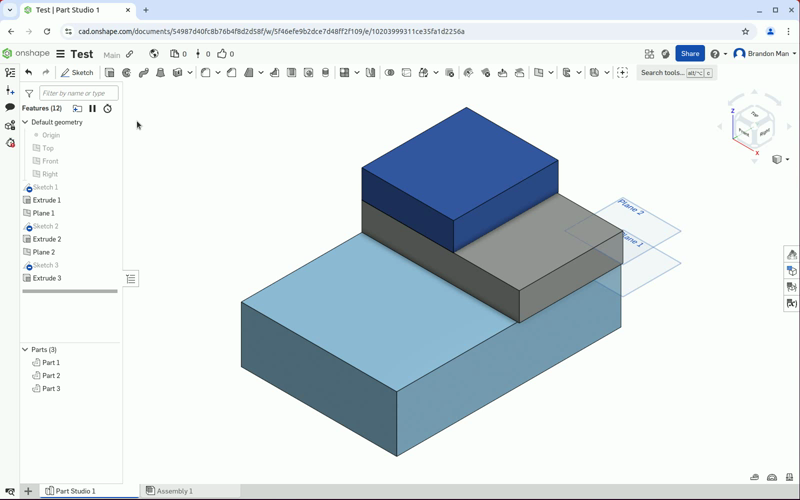
mouse_move(73, 189)
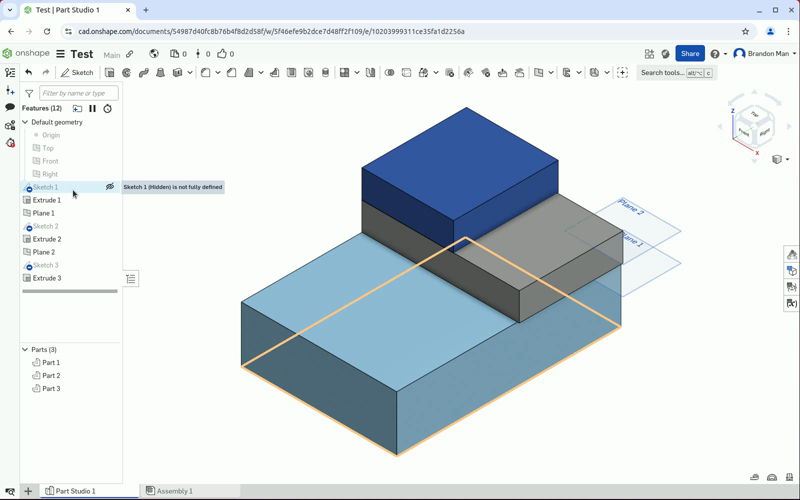
click(73, 189)